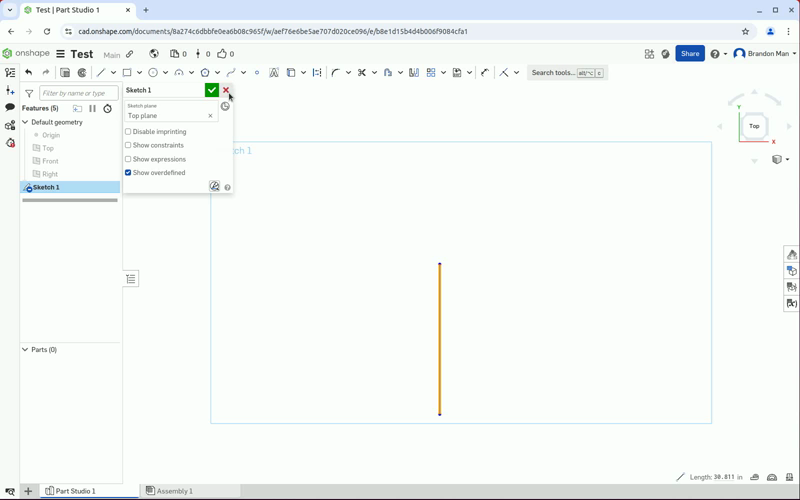
key(shift+h)
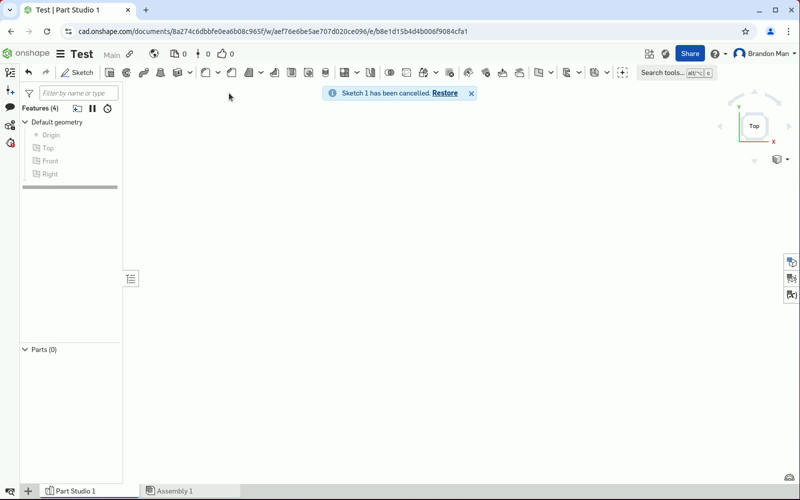
mouse_move(73, 352)
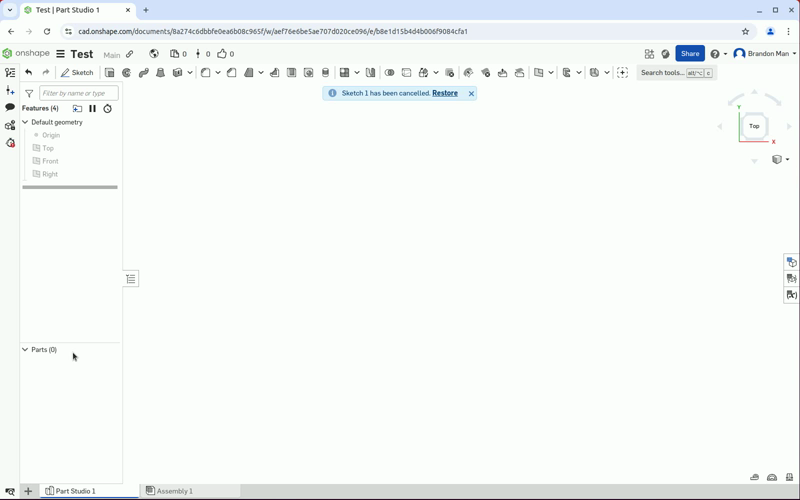
key(y)
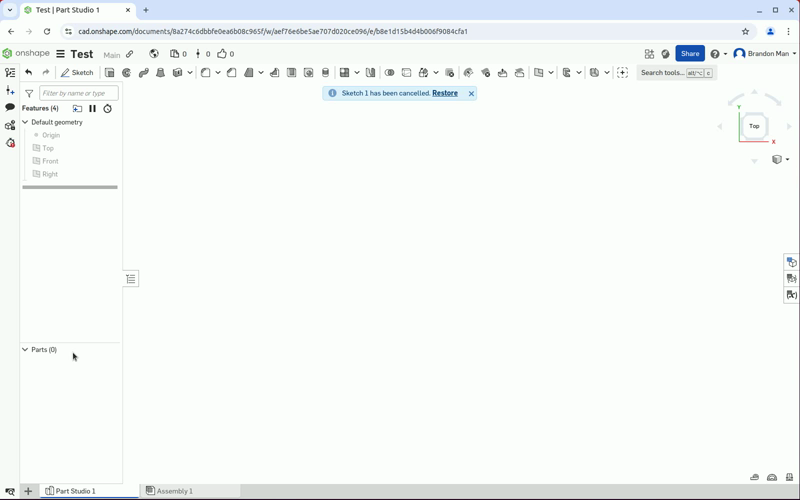
key(shift+p)
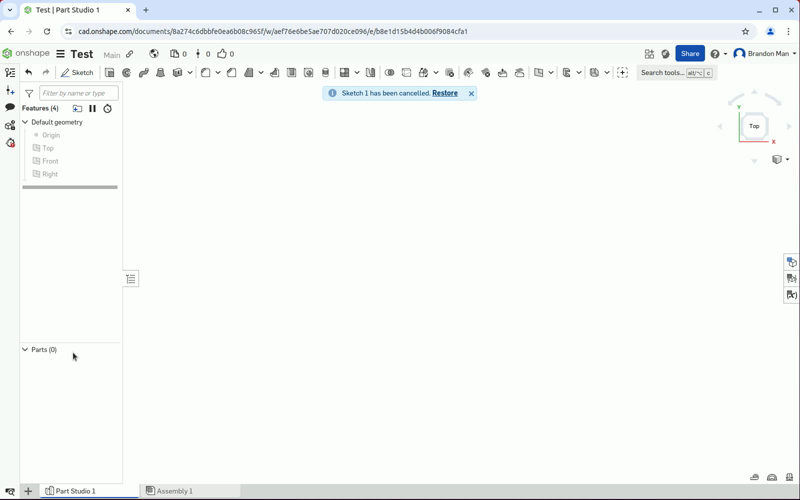
key(space)
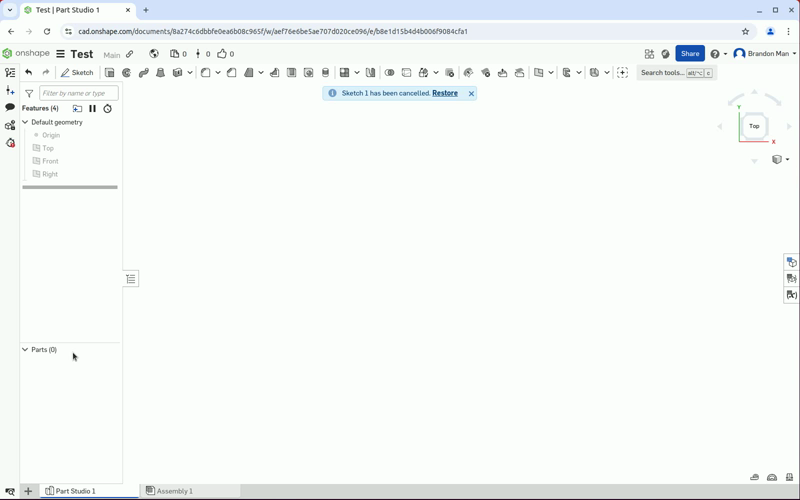
key_down(shift)
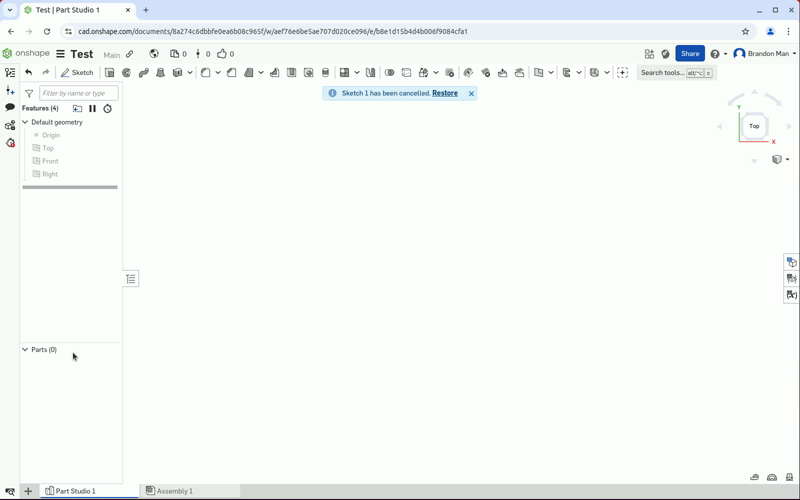
key(up)
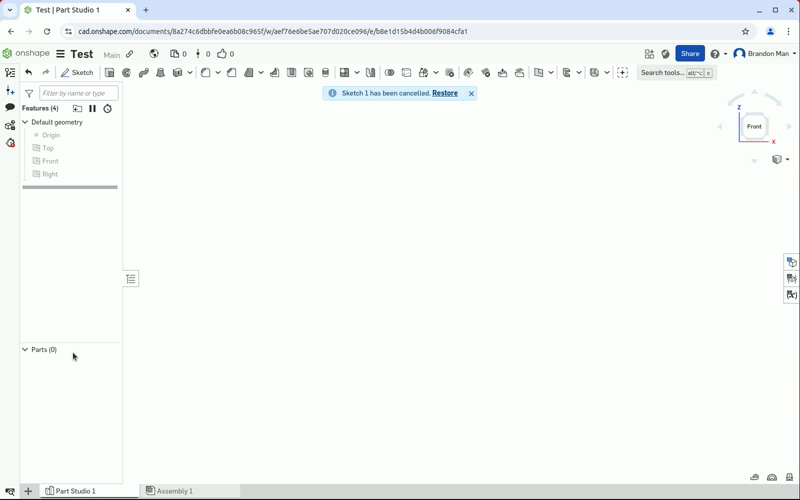
key_up(shift)
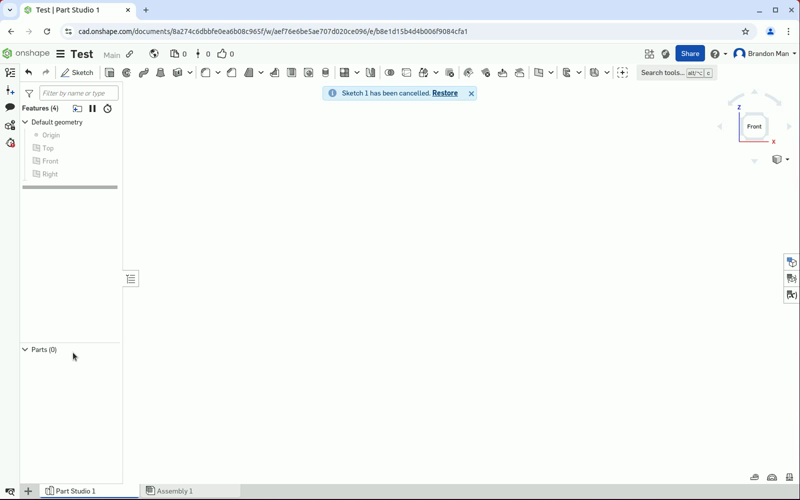
mouse_move(73, 352)
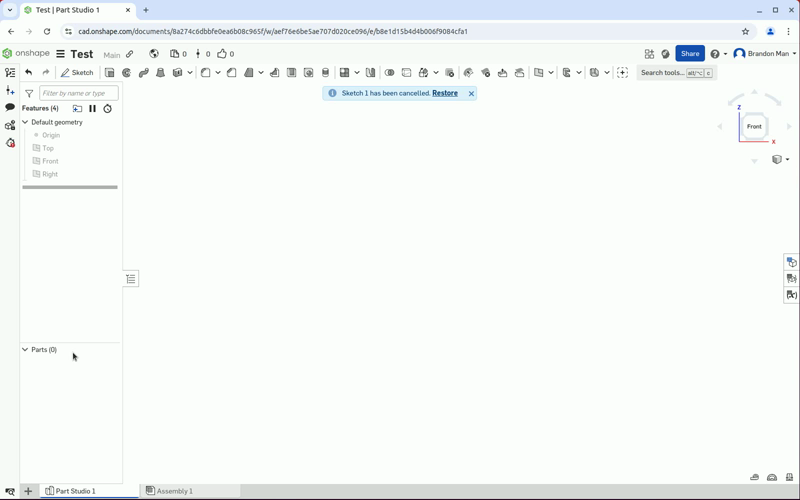
key(shift+y)
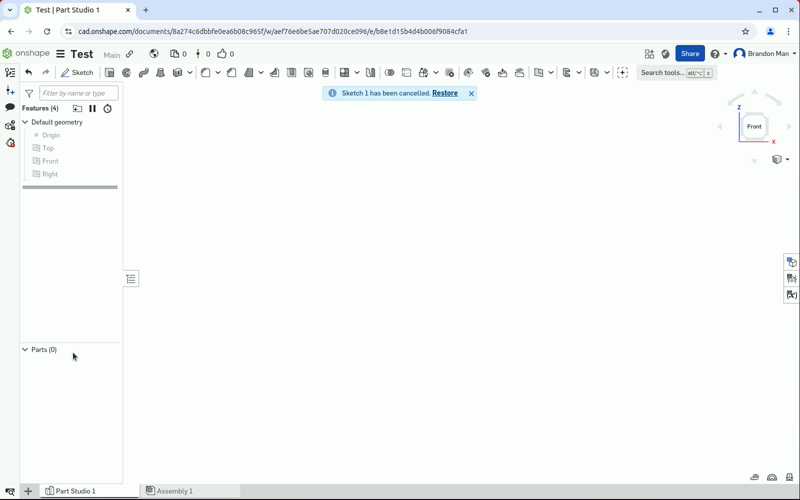
key(shift+s)
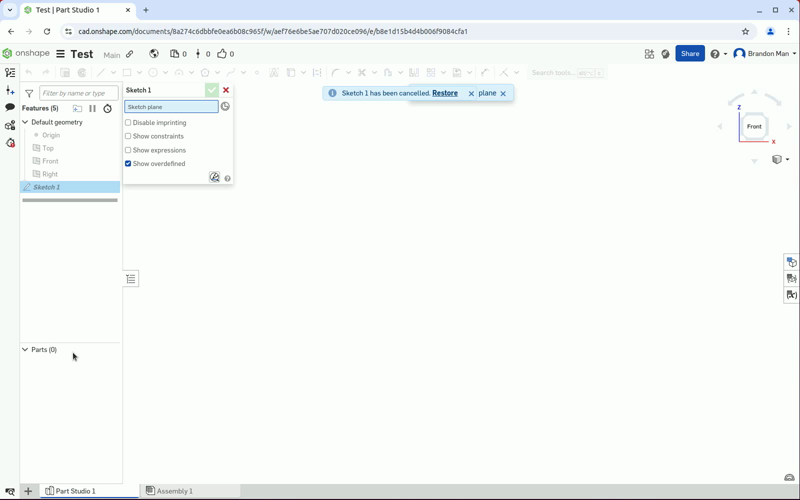
mouse_move(73, 163)
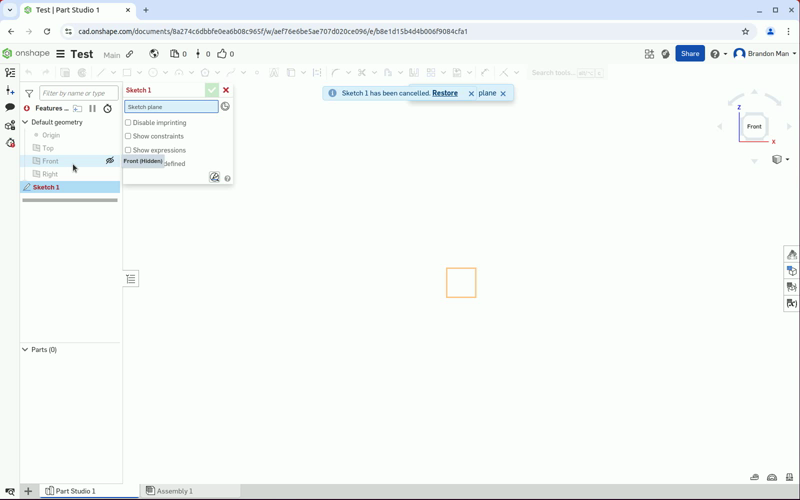
click(73, 163)
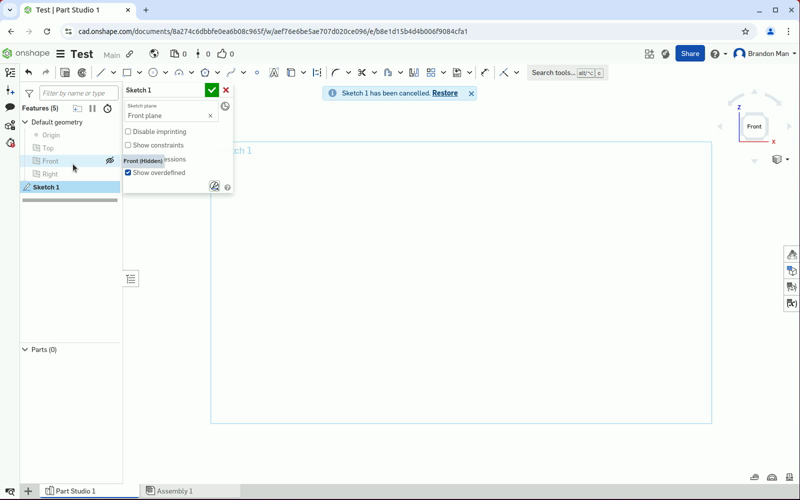
mouse_move(73, 352)
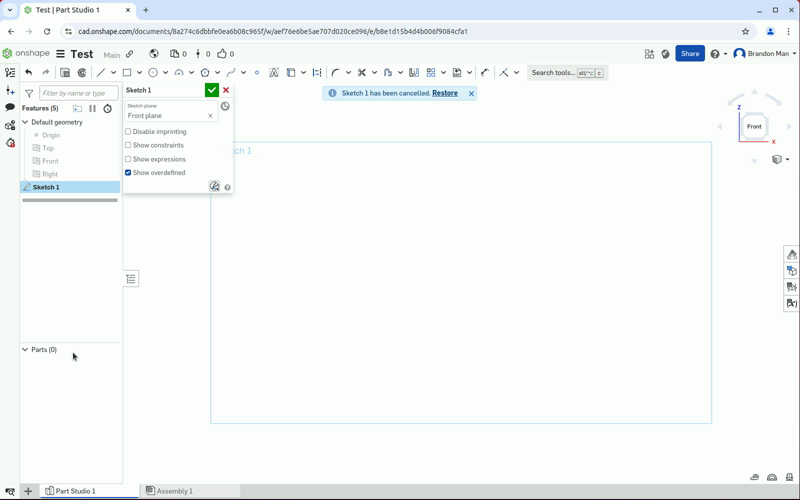
key(y)
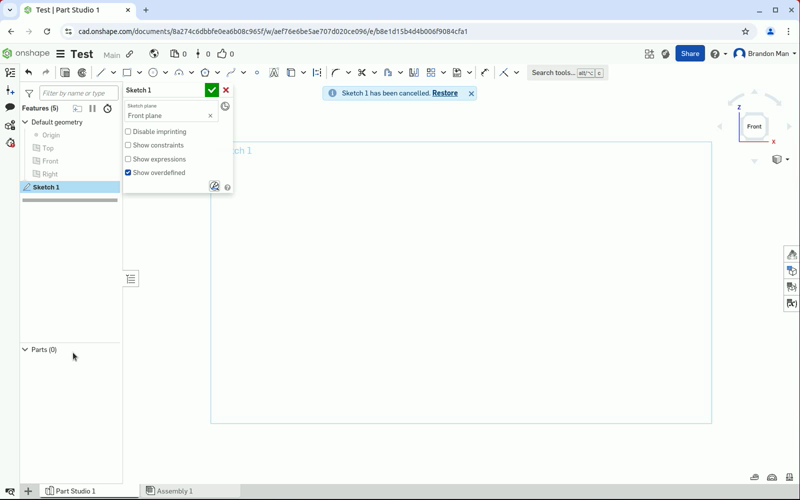
key(l)
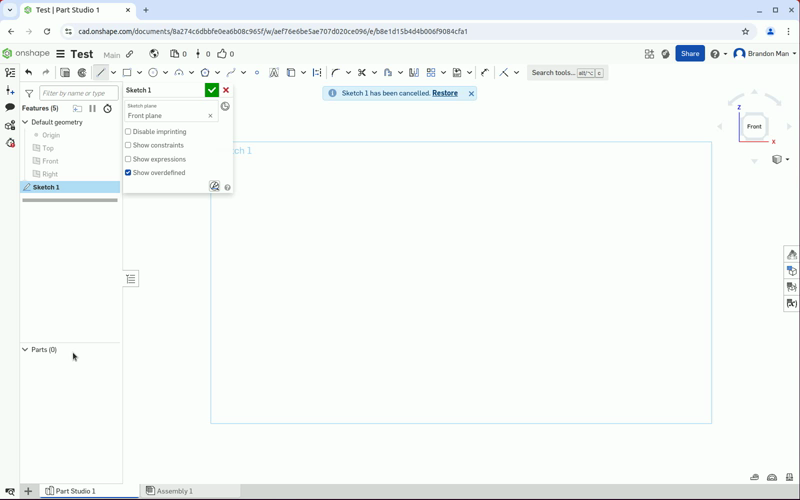
key_down(shift)
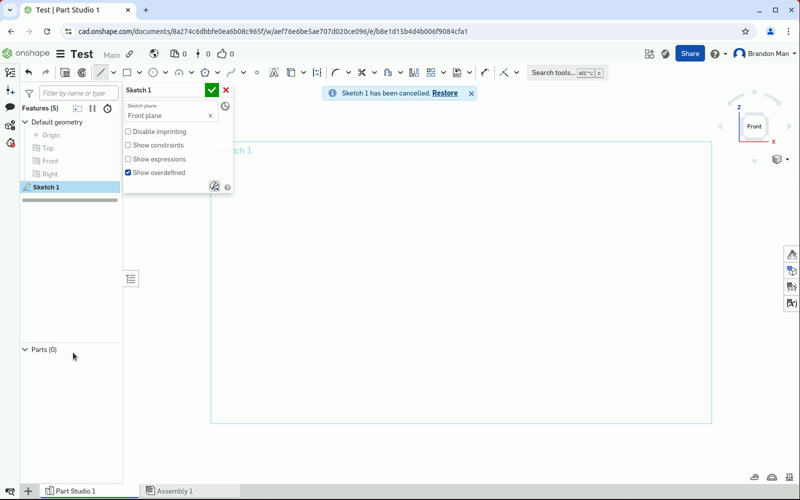
mouse_move(348, 347)
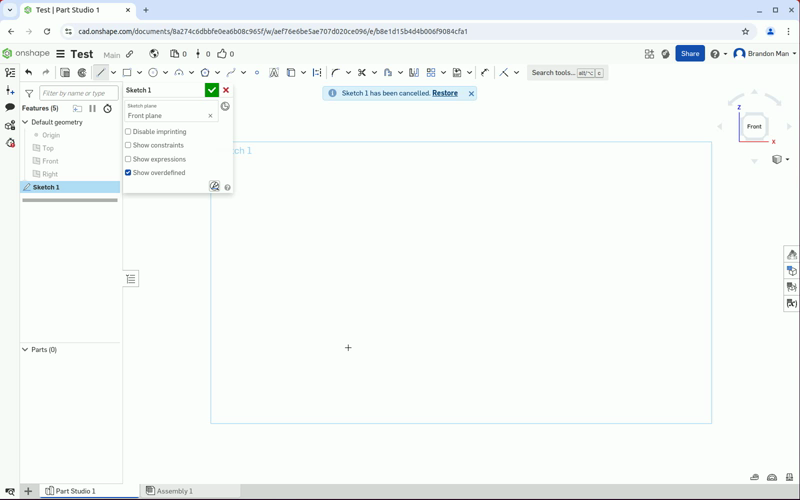
click(348, 347)
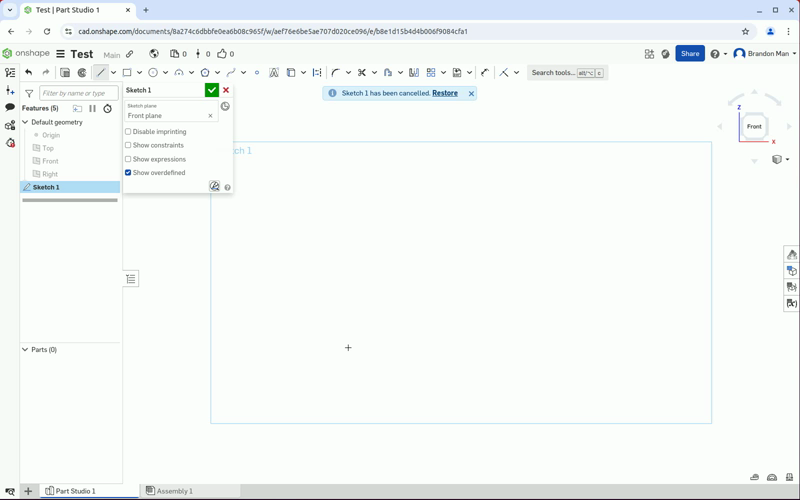
key_up(shift)
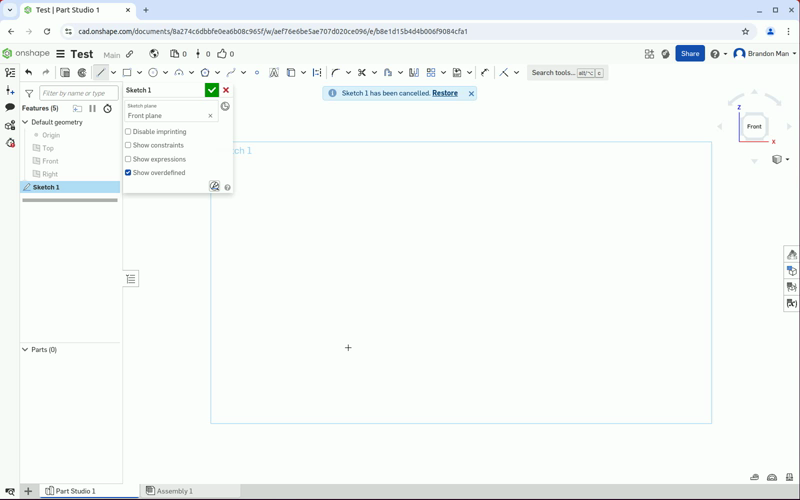
key_down(shift)
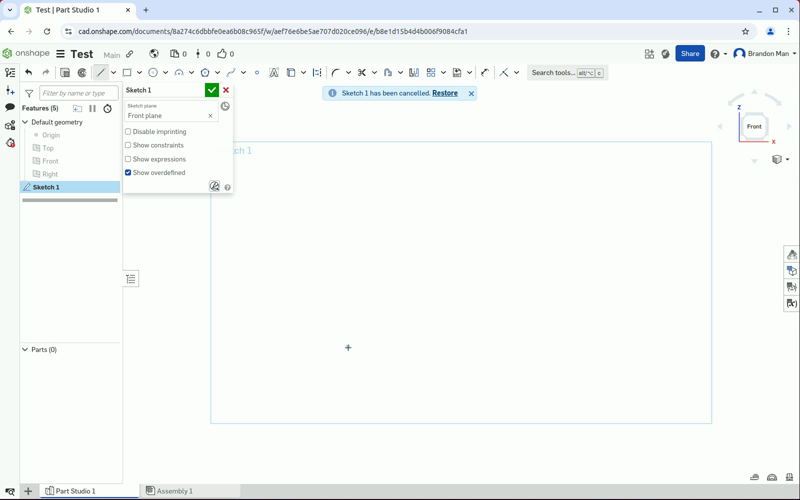
mouse_move(572, 347)
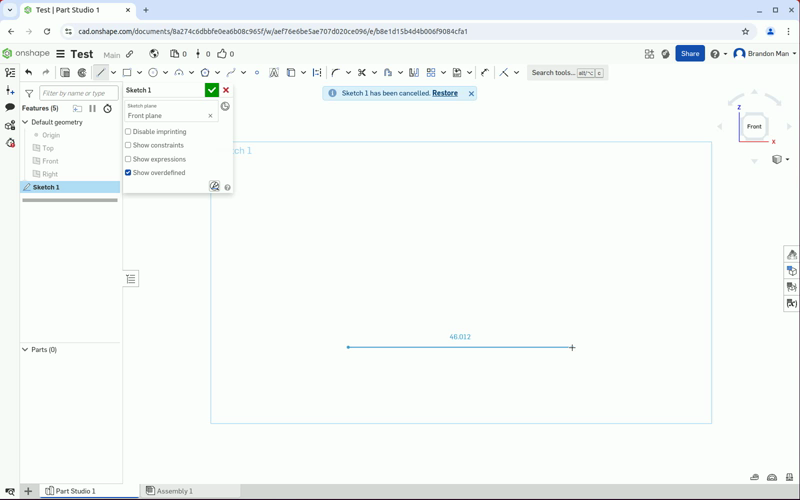
click(572, 347)
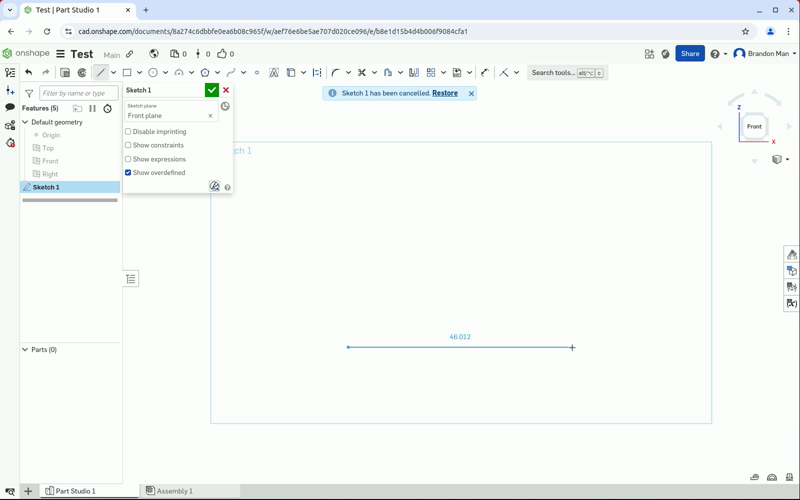
key_up(shift)
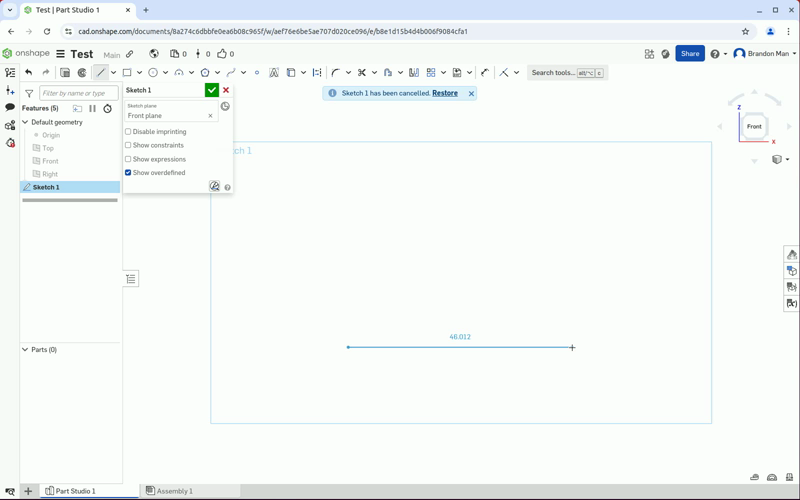
key_down(shift)
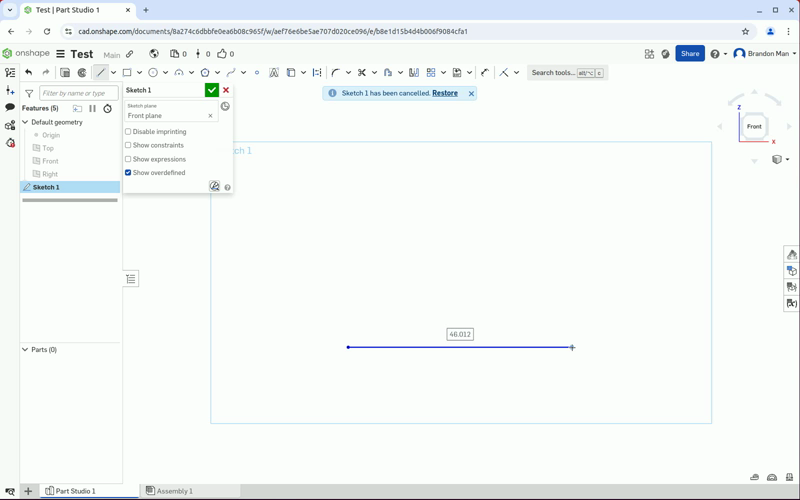
mouse_move(572, 220)
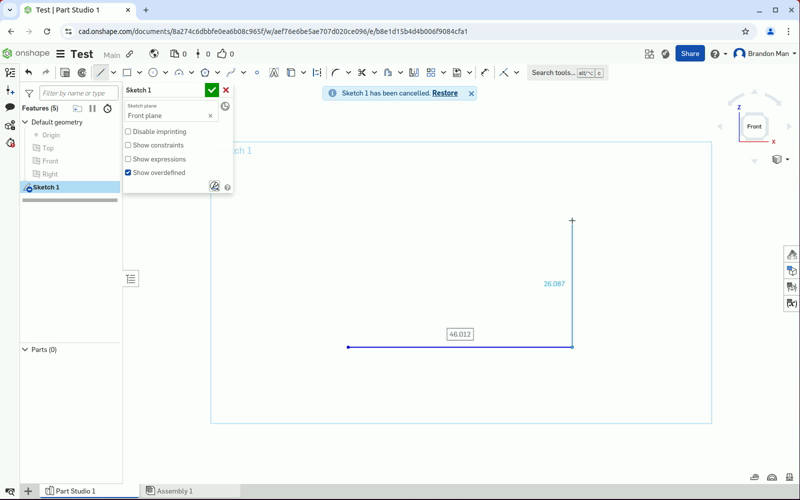
click(572, 220)
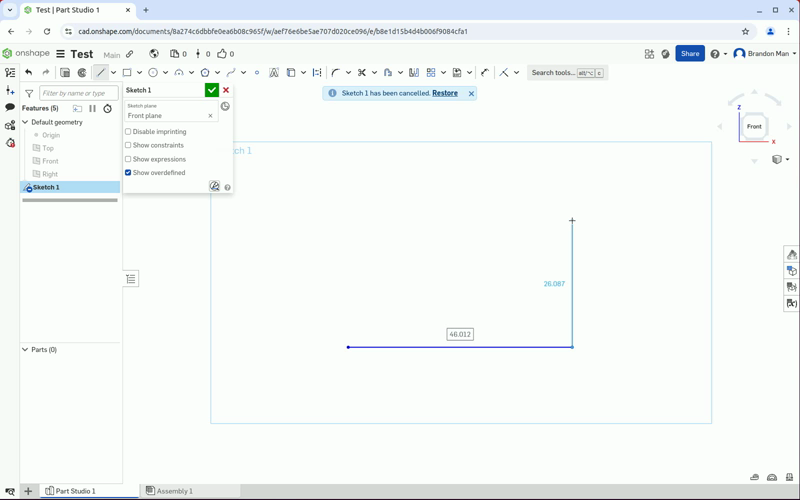
key_up(shift)
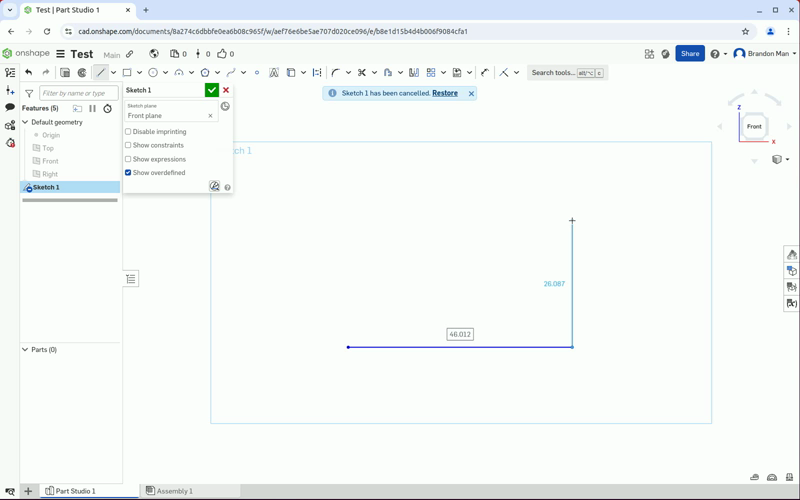
key_down(shift)
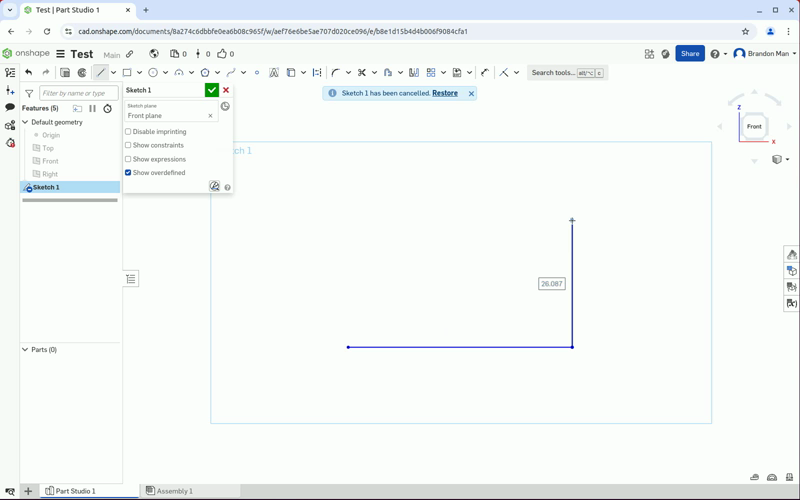
mouse_move(348, 220)
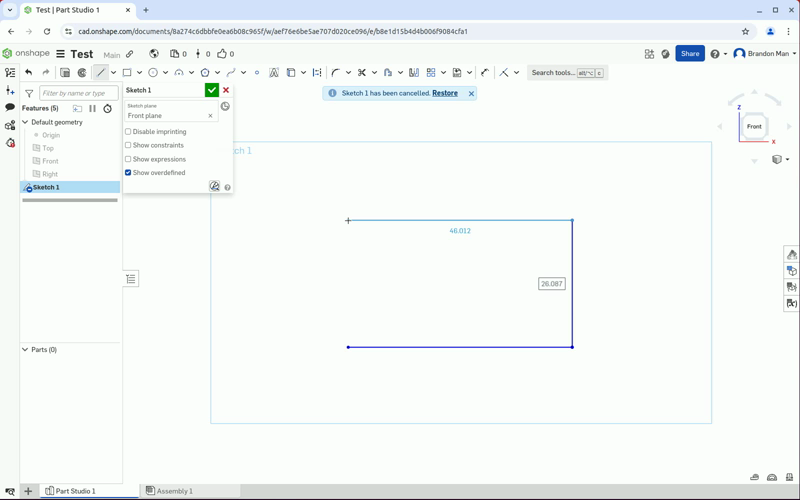
click(348, 220)
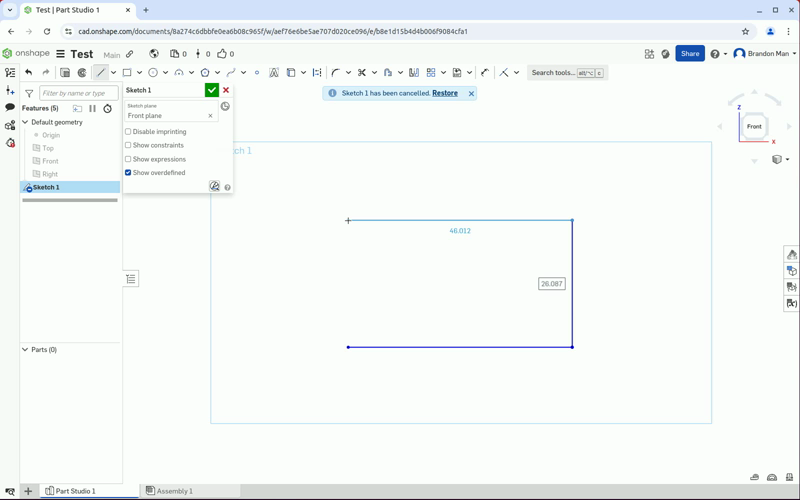
key_up(shift)
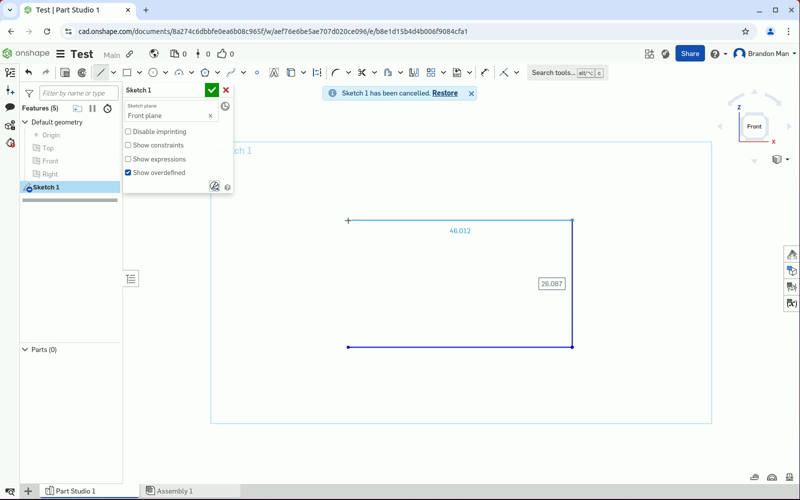
key_down(shift)
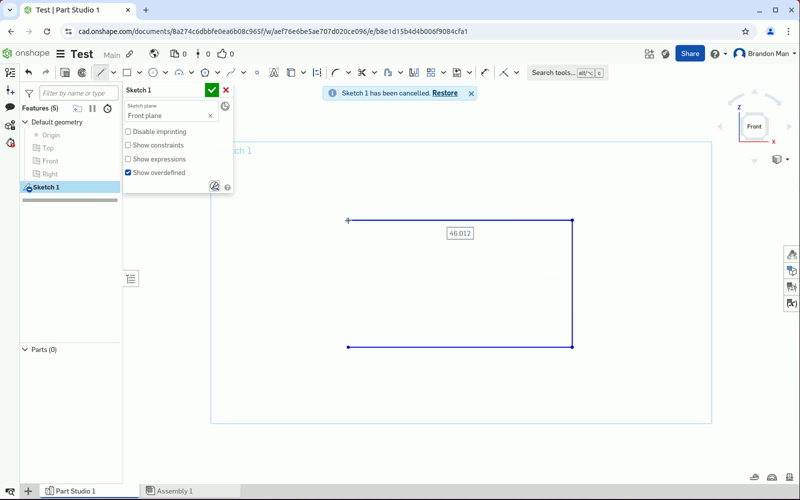
mouse_move(348, 347)
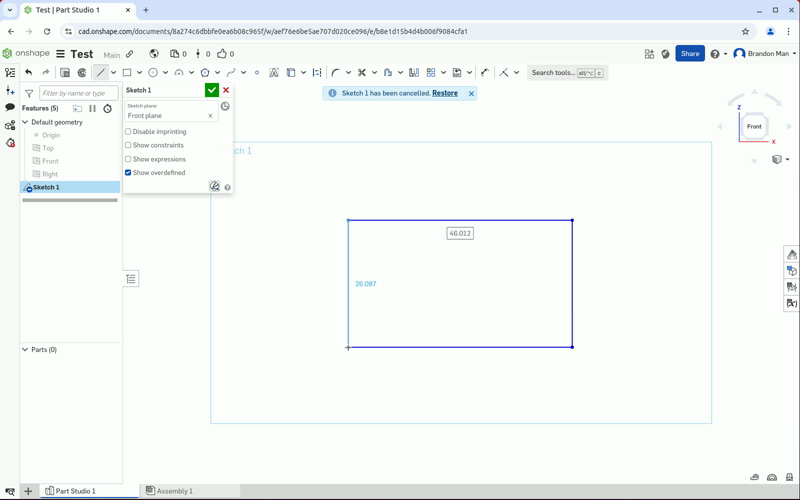
key_up(shift)
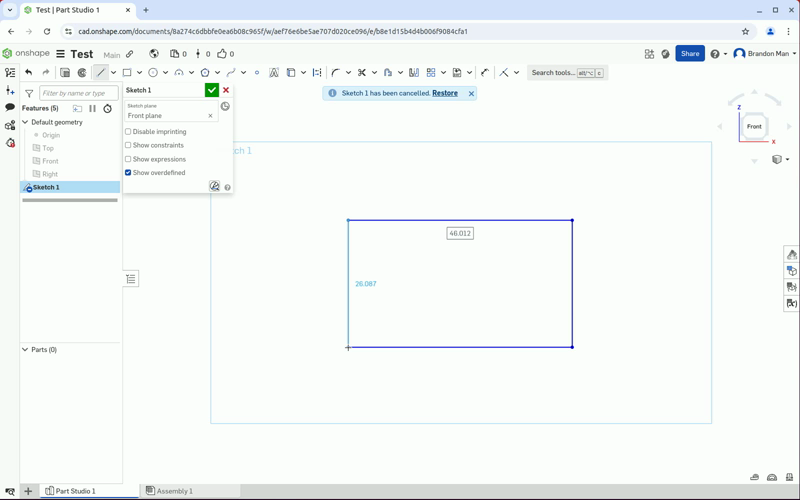
click(348, 347)
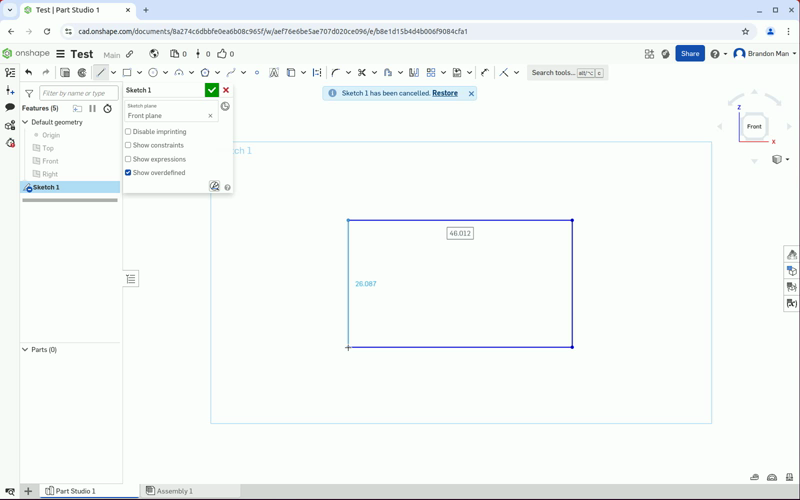
key(esc)
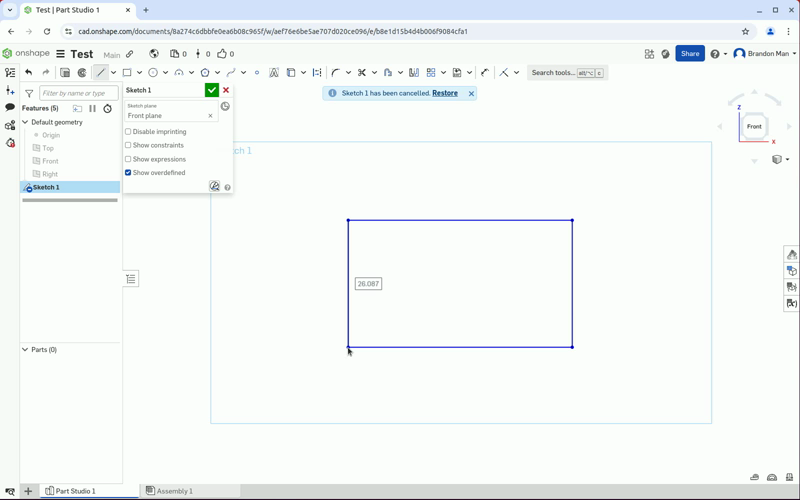
mouse_move(492, 255)
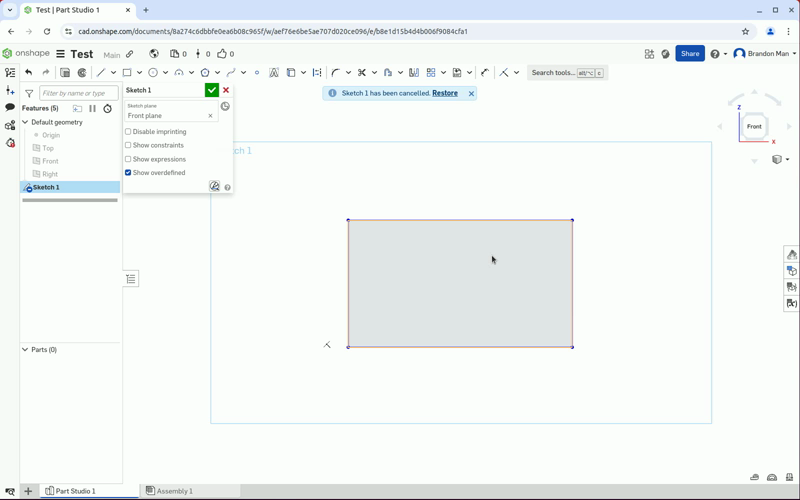
click(492, 255)
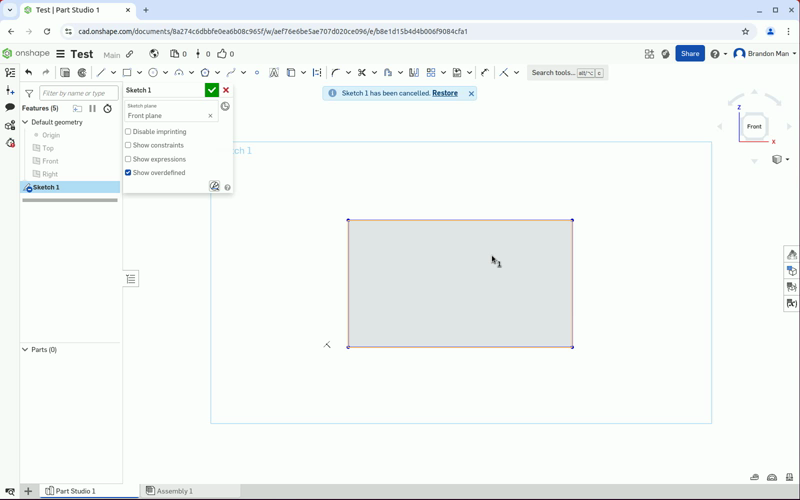
mouse_move(73, 352)
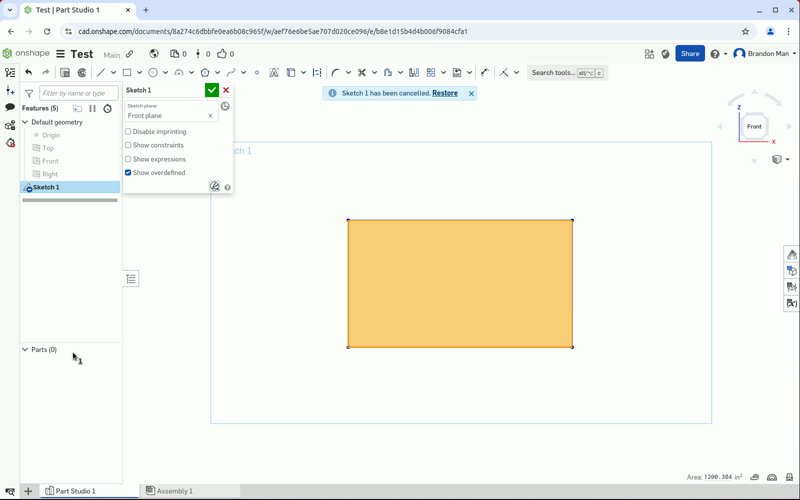
key(shift+y)
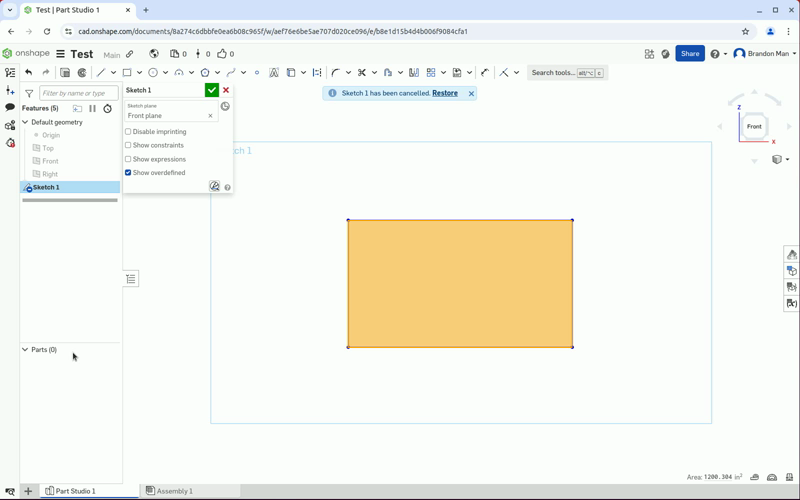
key(shift+e)
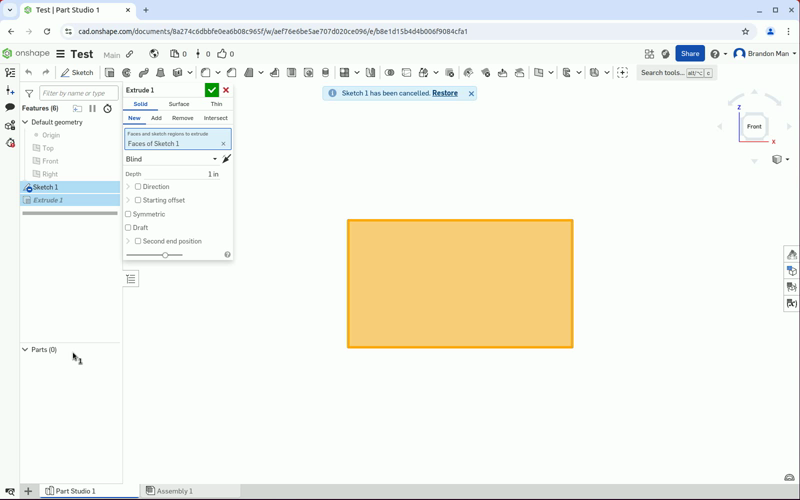
mouse_move(143, 106)
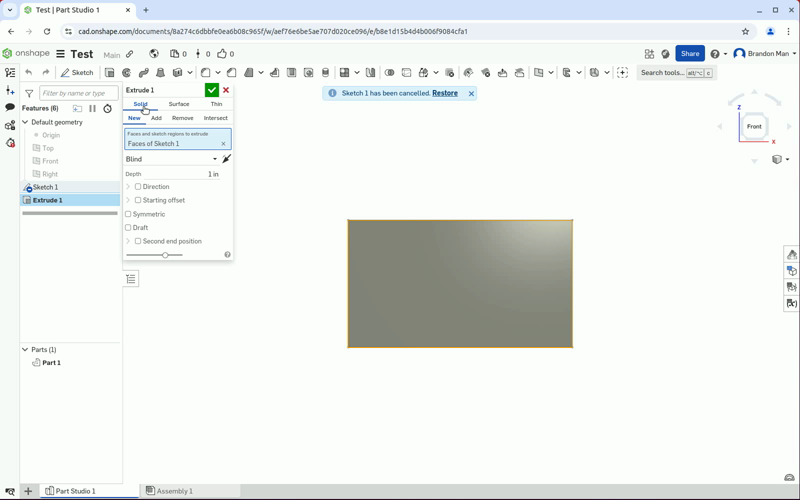
click(143, 106)
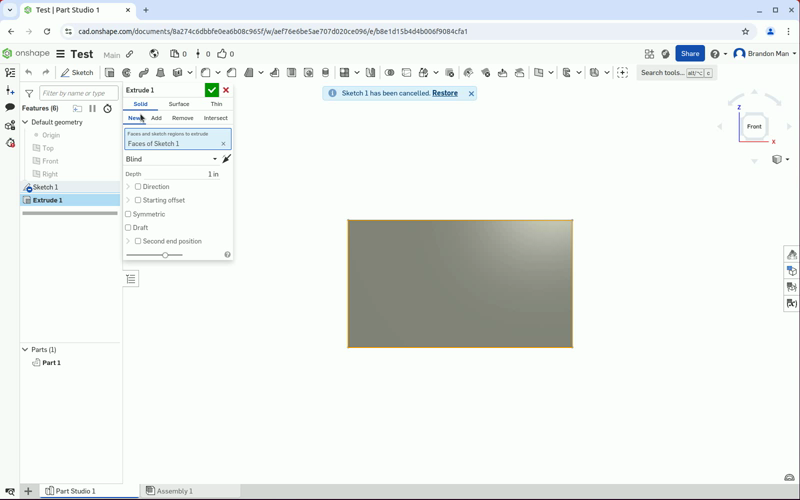
mouse_move(137, 120)
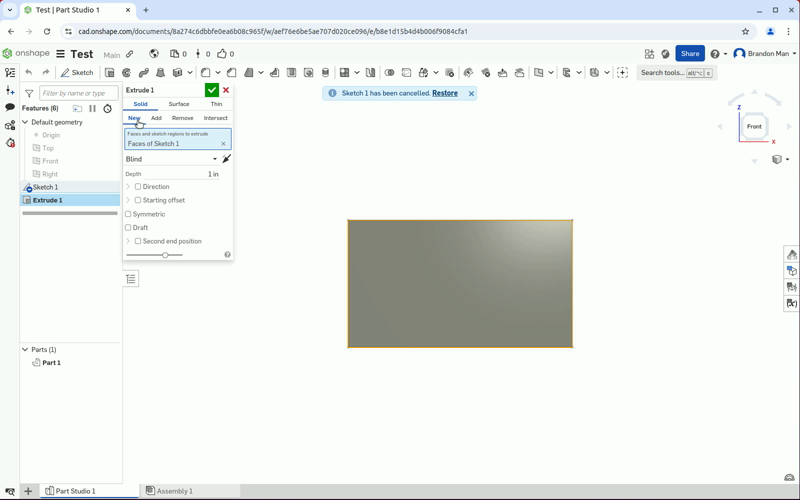
click(137, 120)
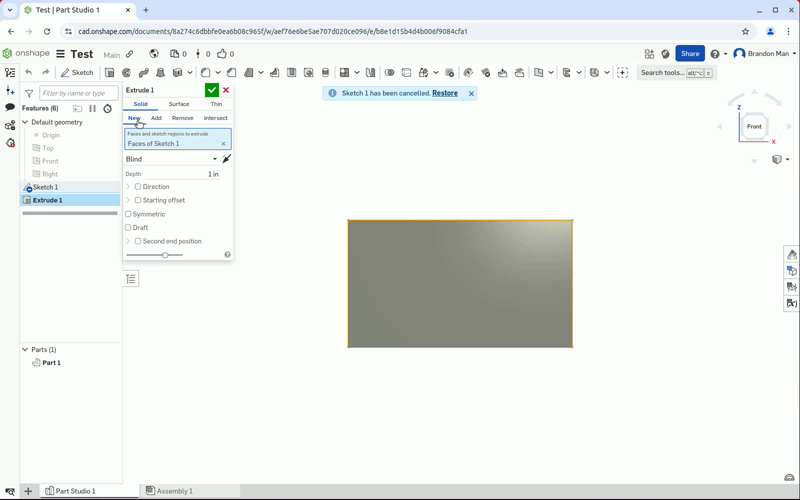
key(tab, 4)
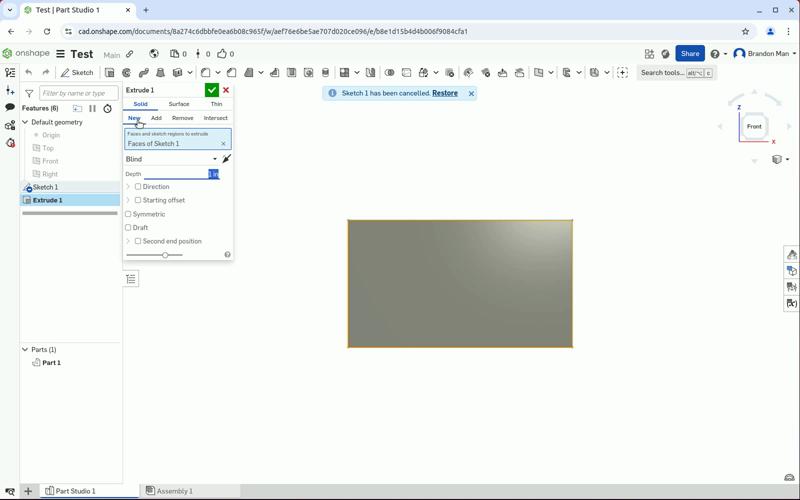
text(19.738)
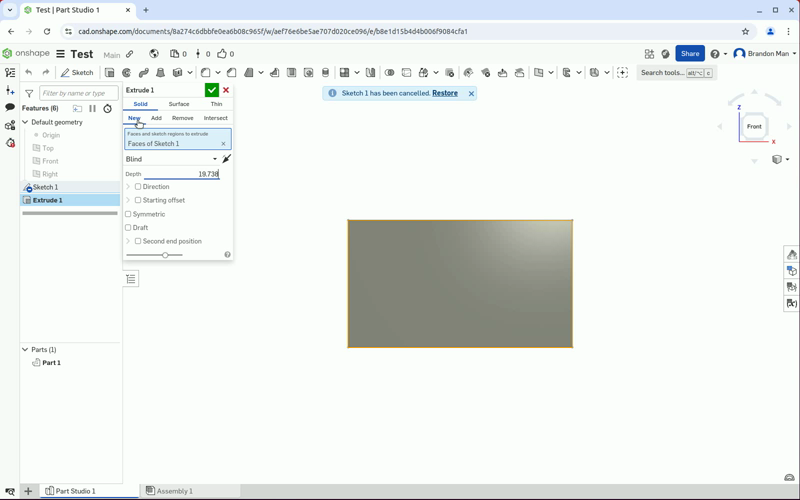
key(enter)
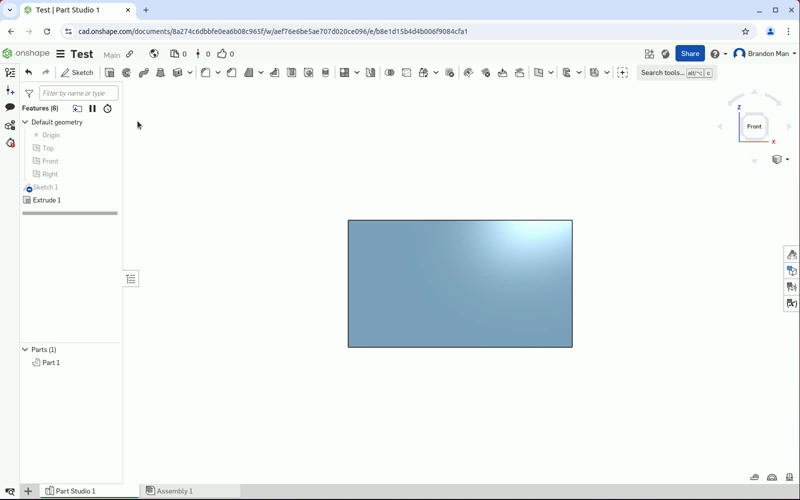
key(shift+h)
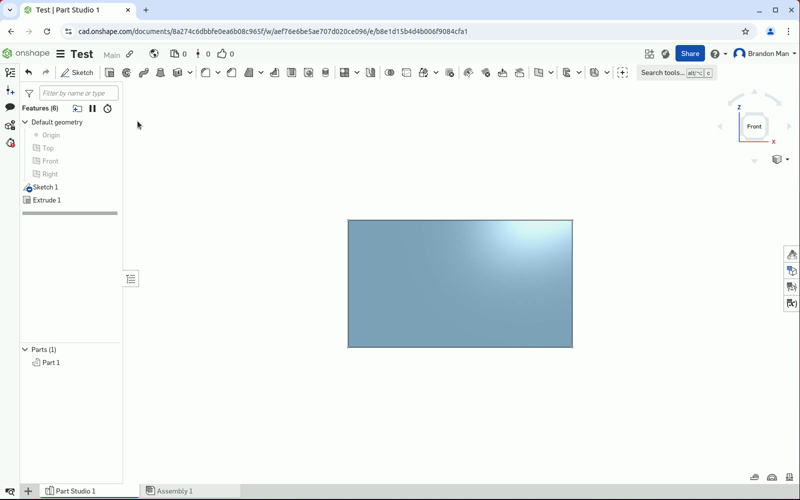
key(shift+h)
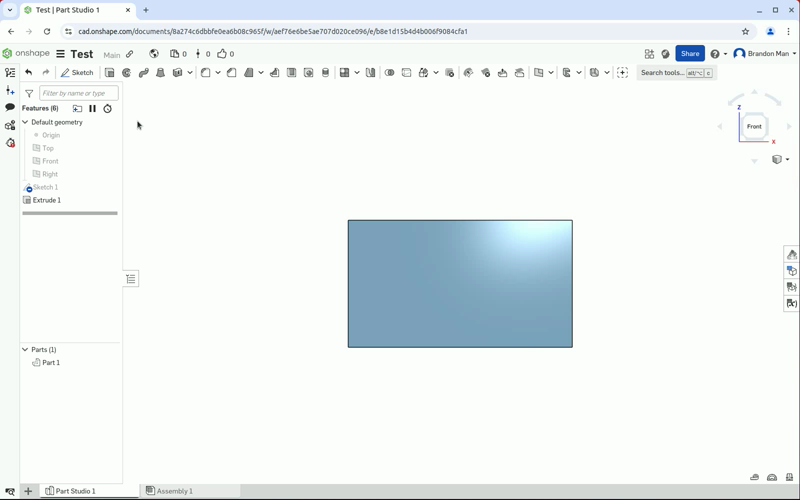
mouse_move(73, 189)
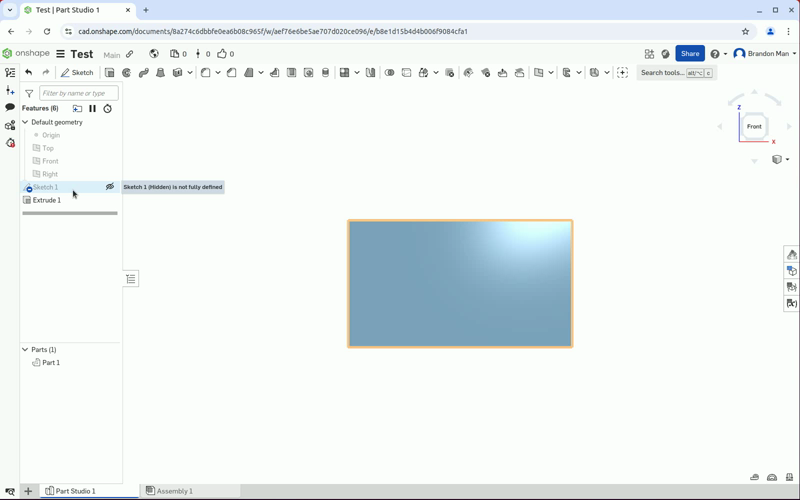
click(73, 189)
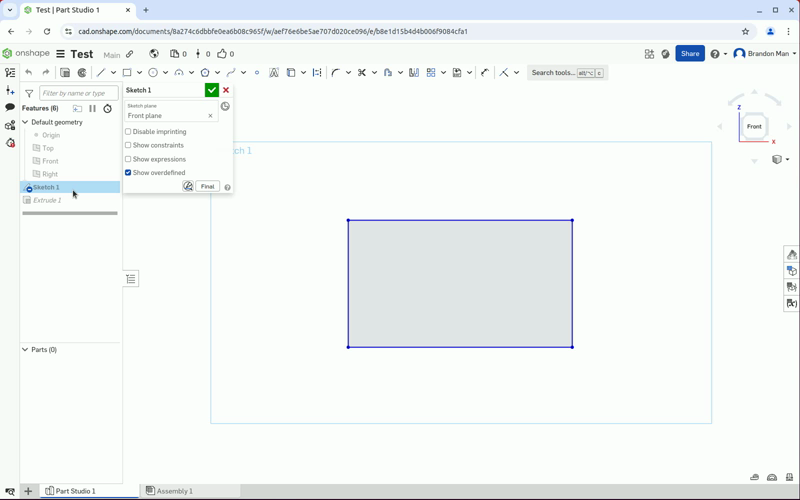
mouse_move(229, 92)
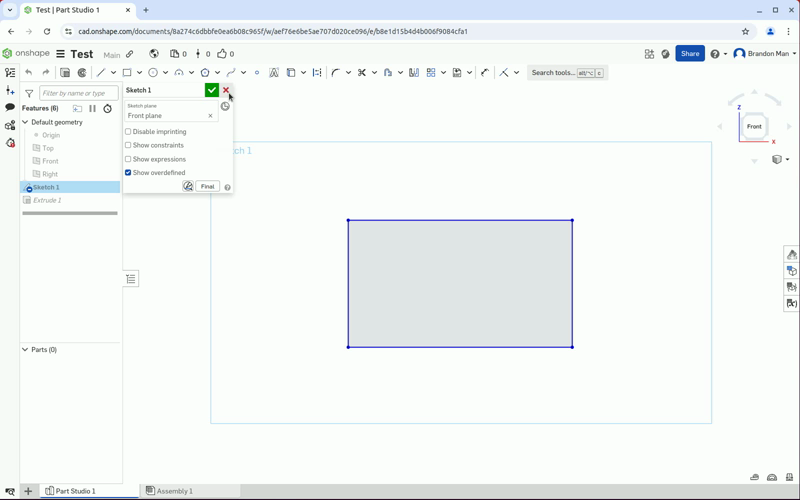
click(229, 92)
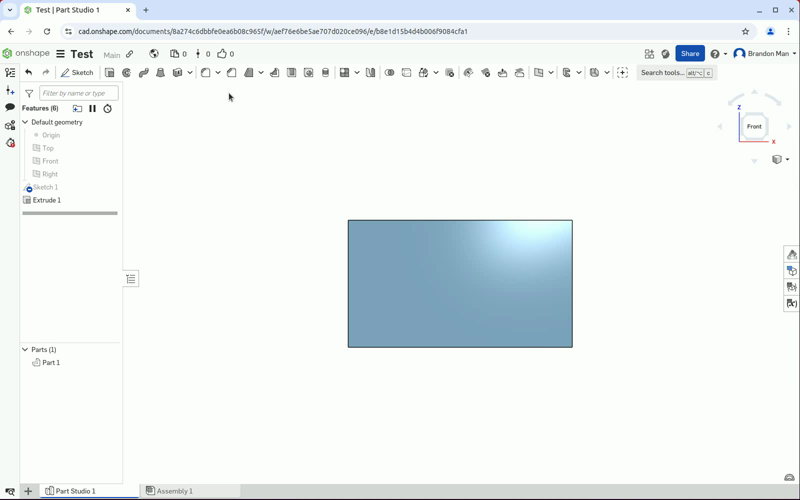
mouse_move(541, 75)
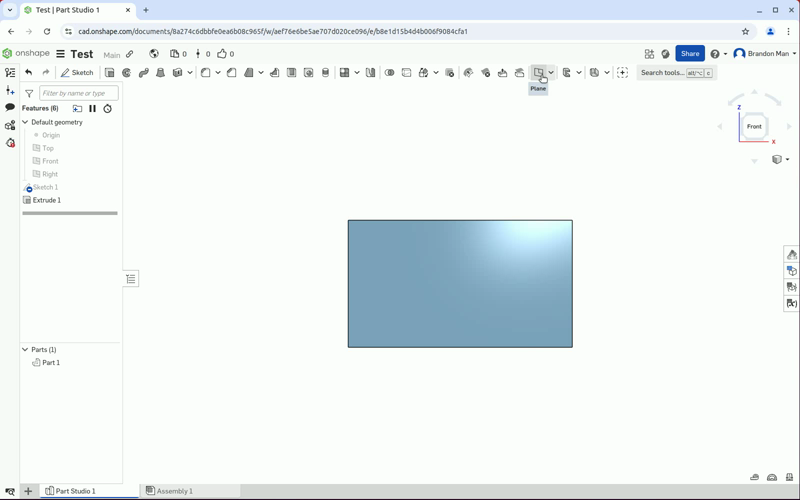
click(541, 75)
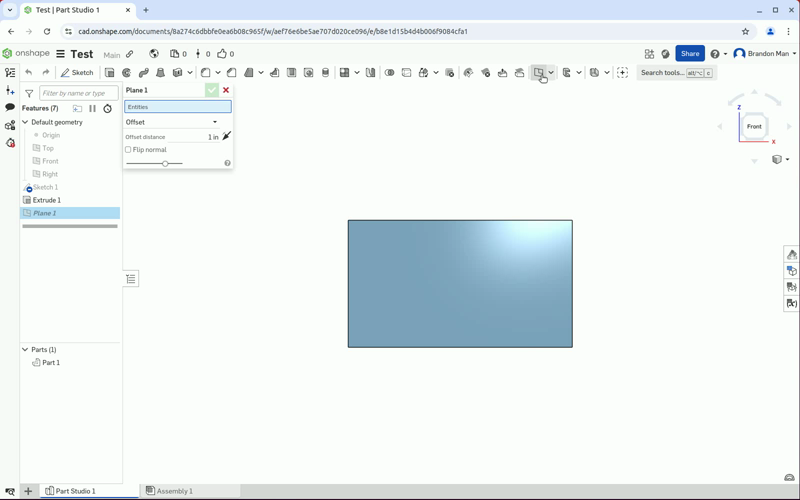
mouse_move(73, 163)
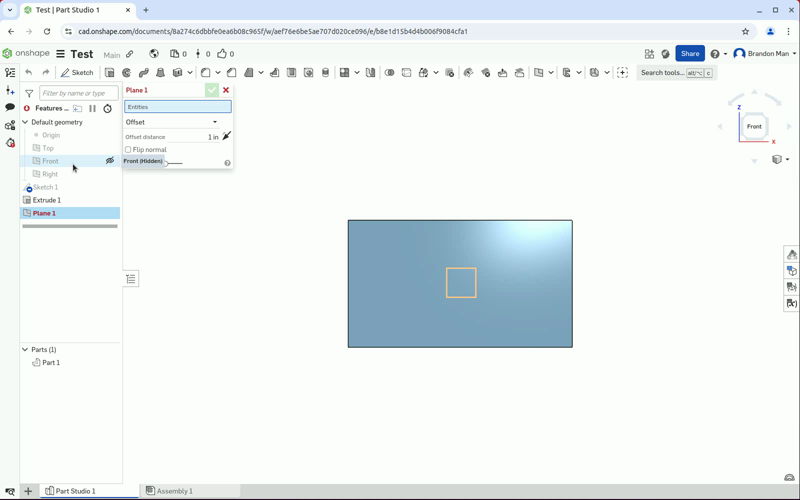
click(73, 163)
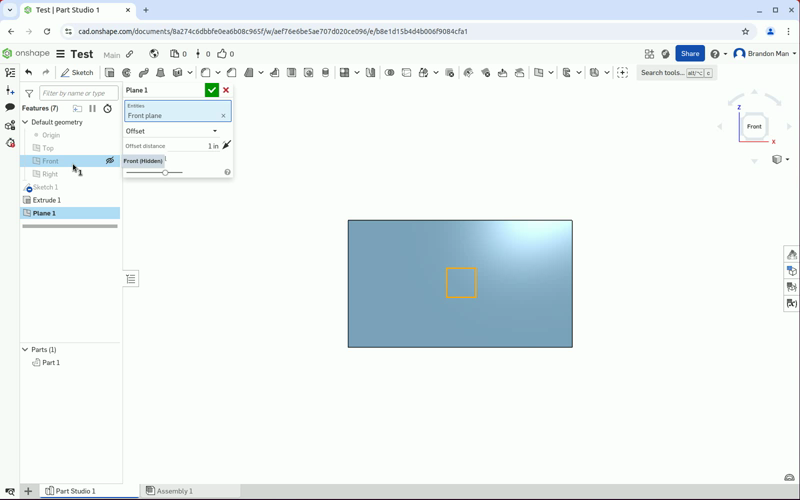
key(tab, 2)
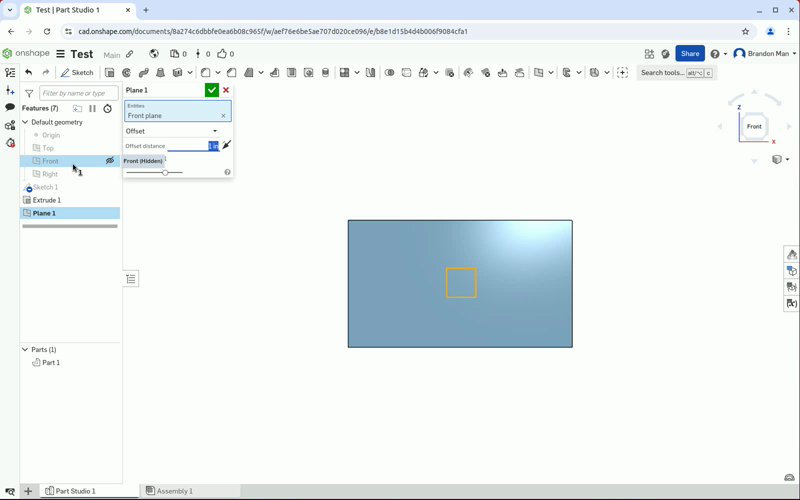
text(19.75)
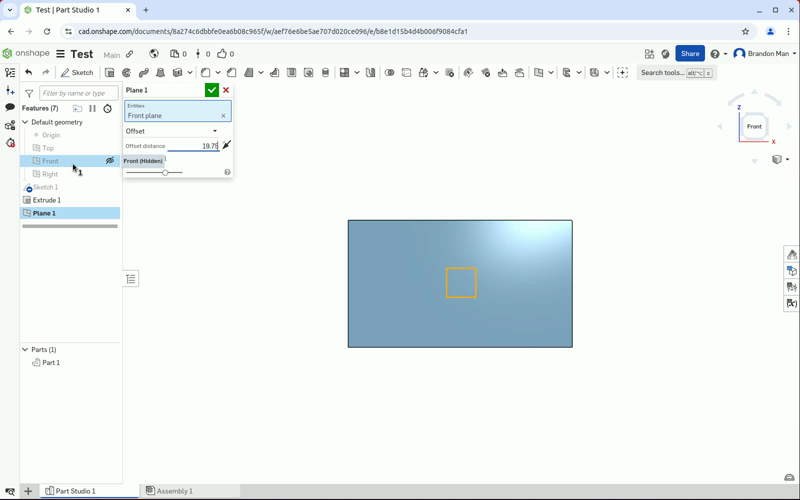
key(enter, 2)
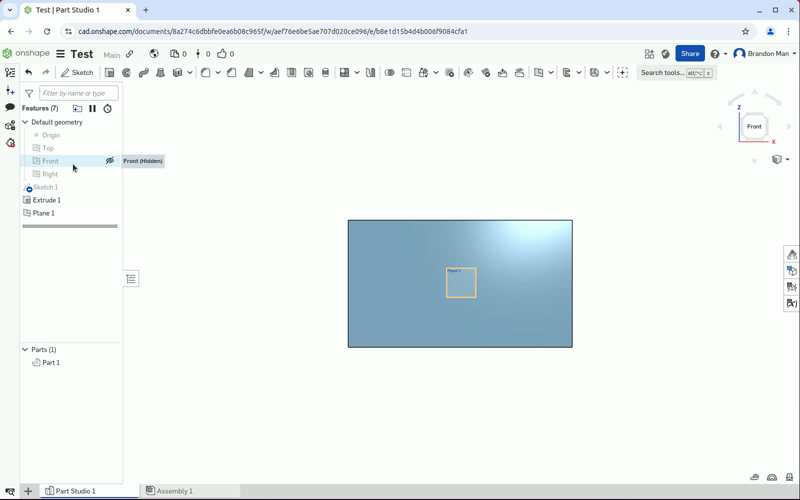
key(shift+s)
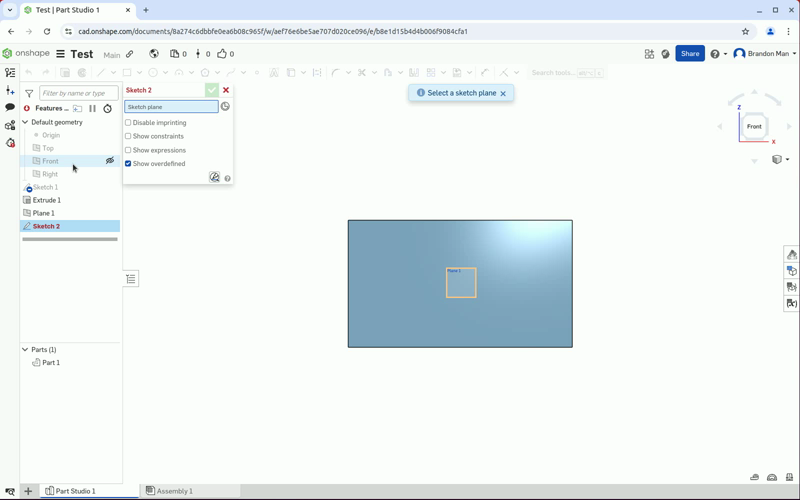
mouse_move(73, 215)
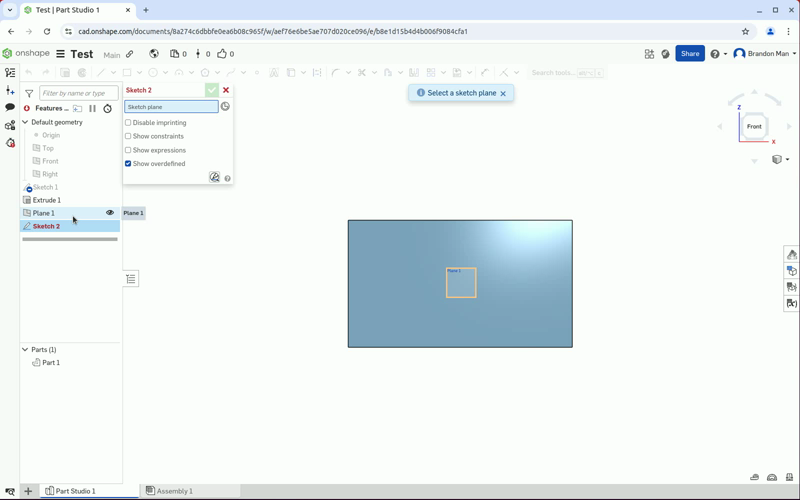
click(73, 215)
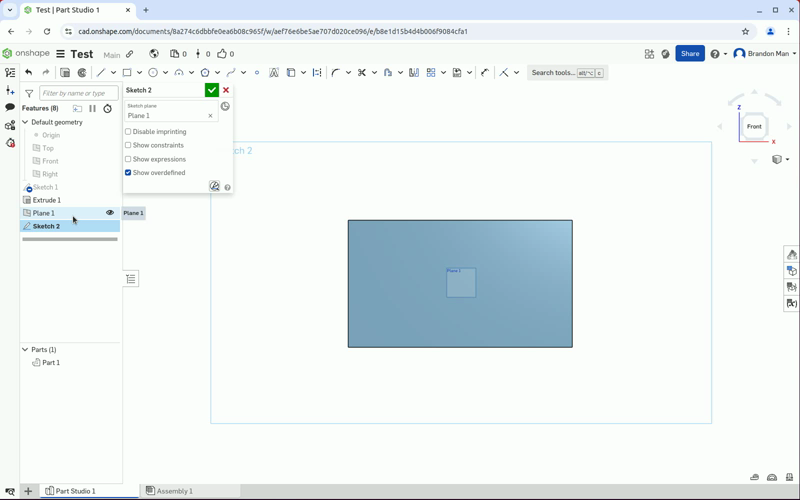
mouse_move(73, 352)
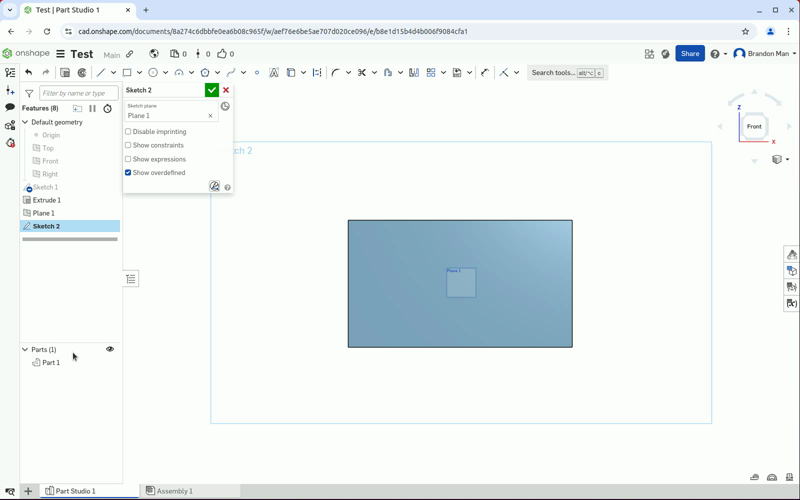
key(y)
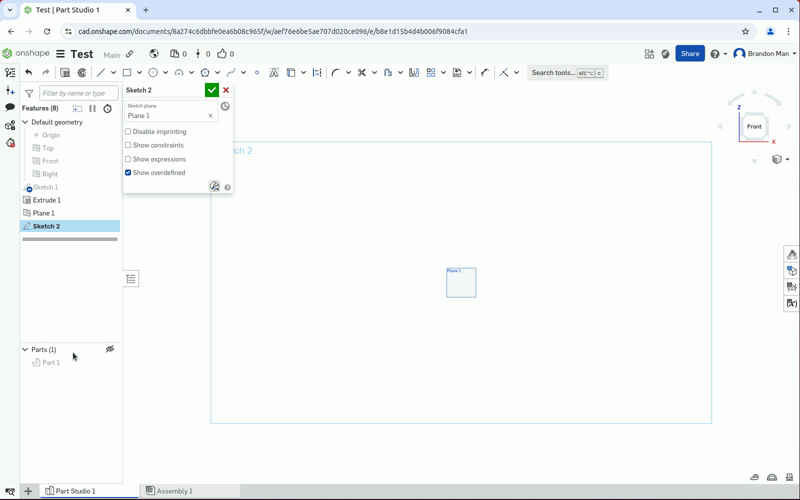
key(l)
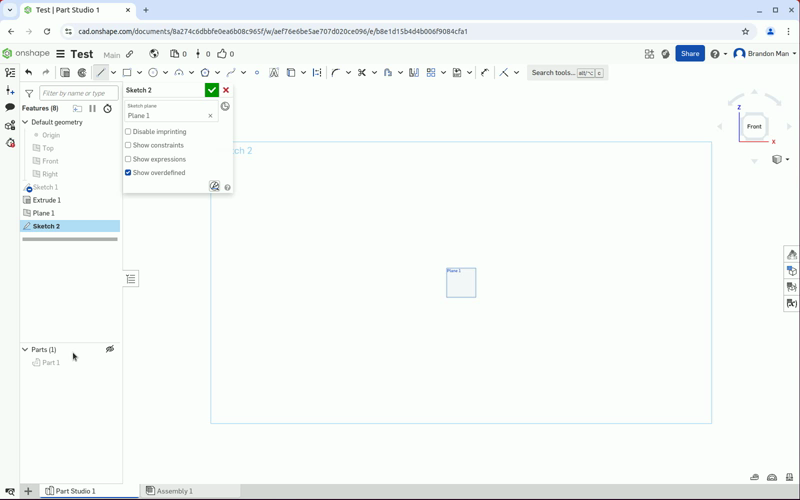
key_down(shift)
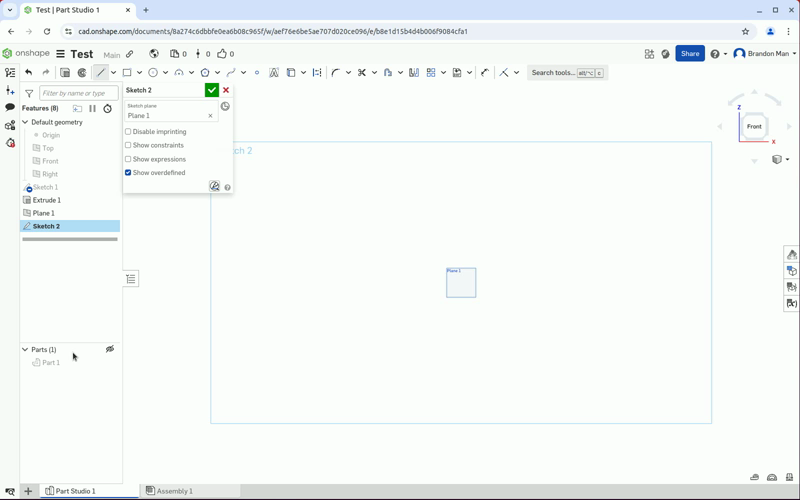
mouse_move(460, 314)
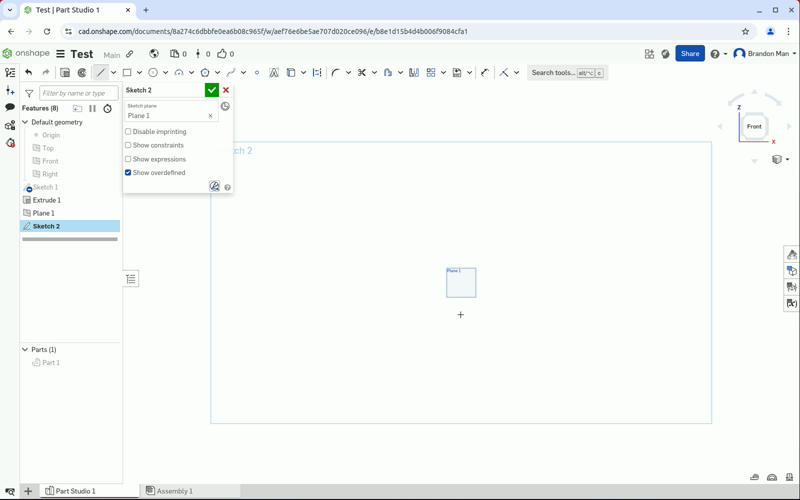
click(460, 314)
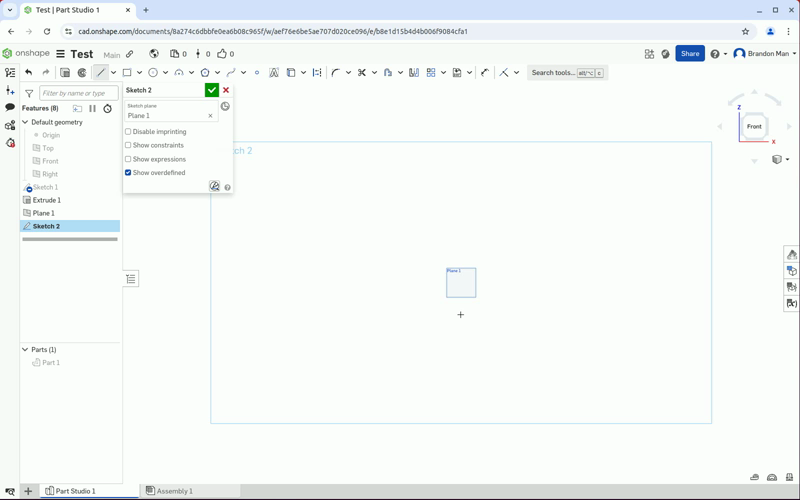
key_up(shift)
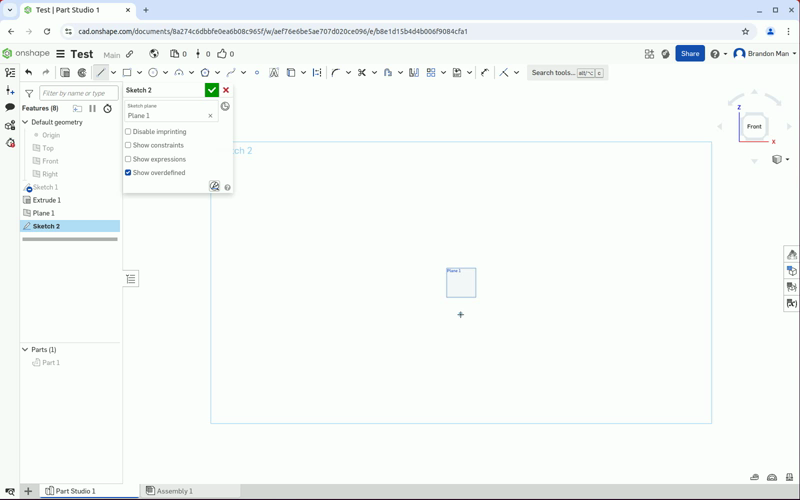
key_down(shift)
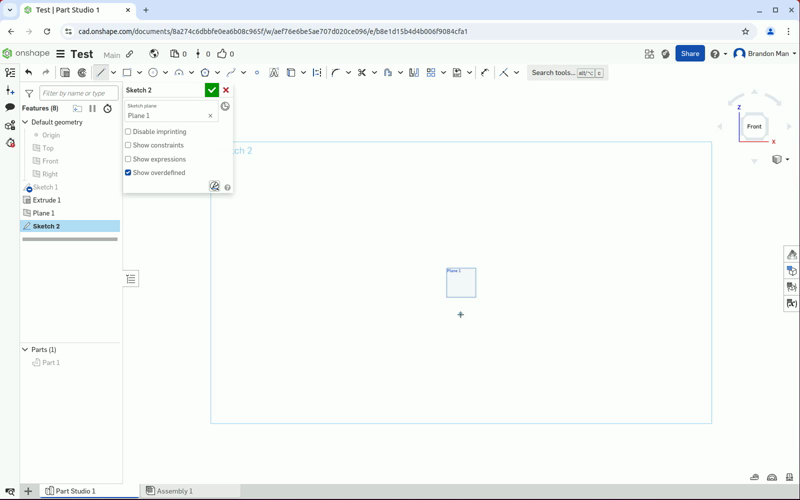
mouse_move(573, 314)
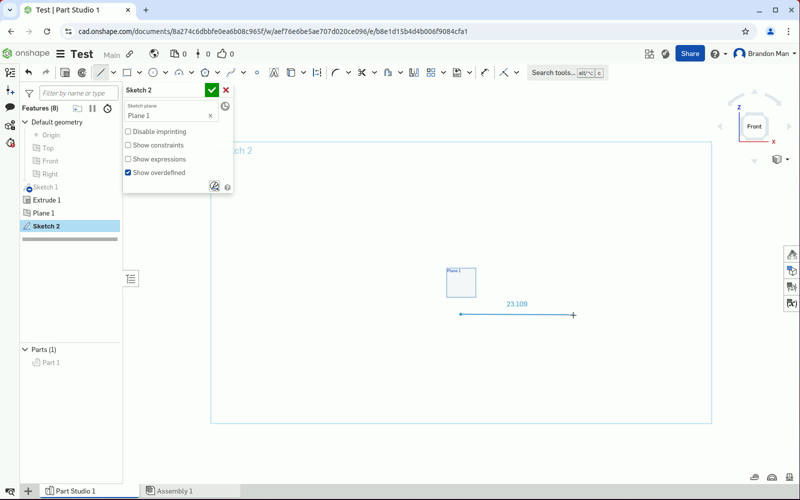
click(573, 314)
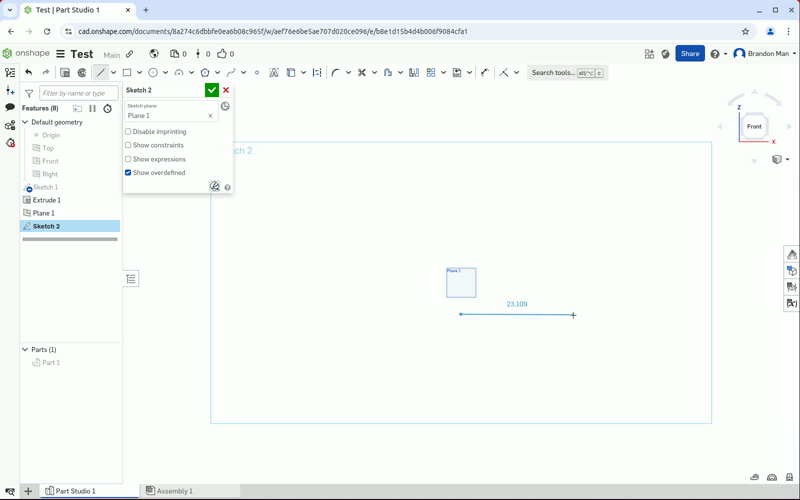
key_up(shift)
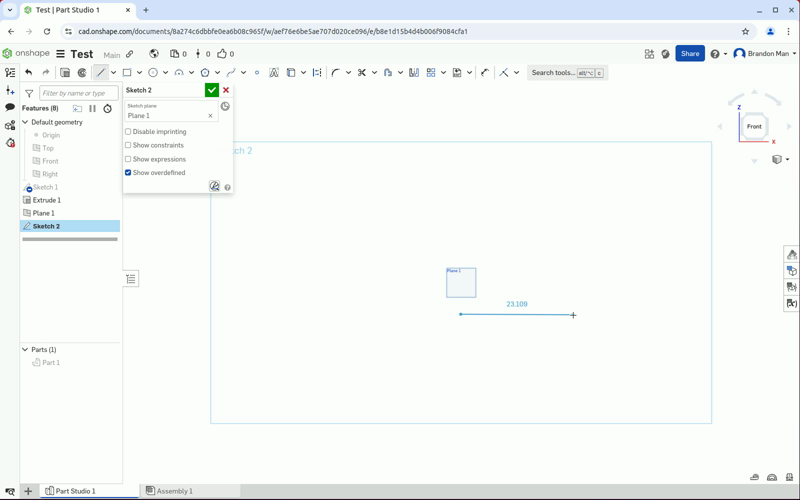
key_down(shift)
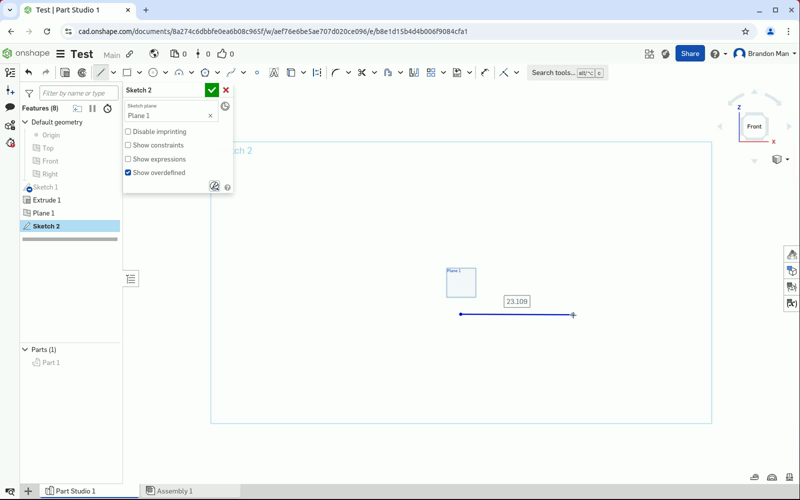
mouse_move(589, 314)
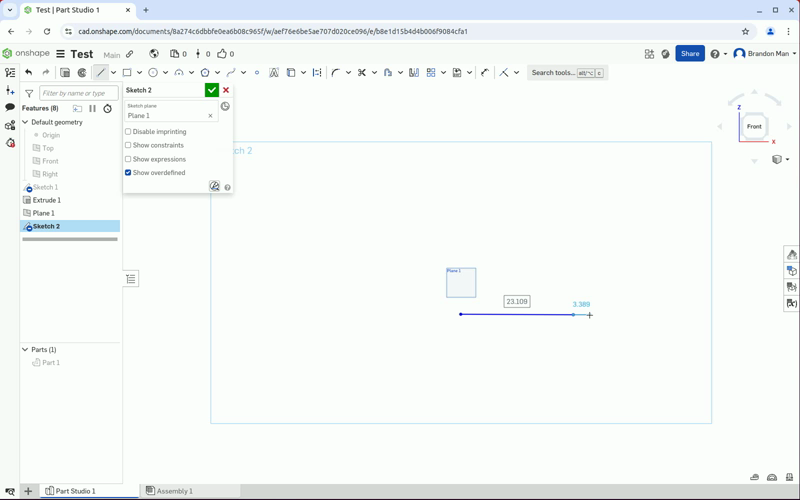
mouse_move(573, 282)
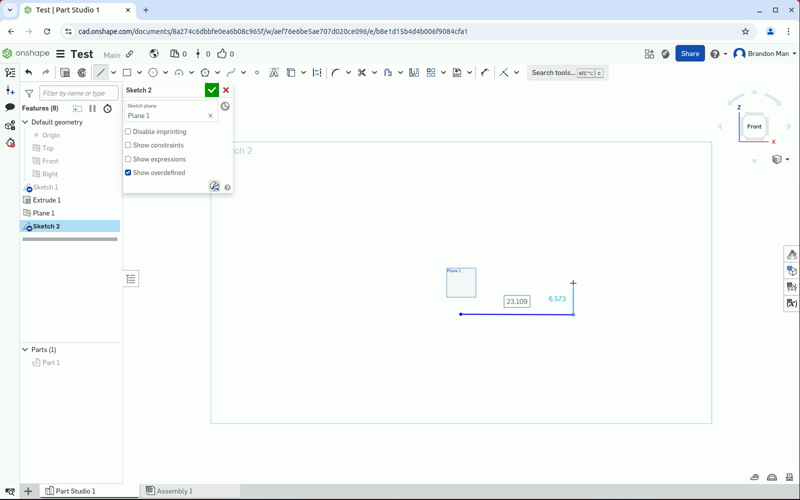
click(573, 282)
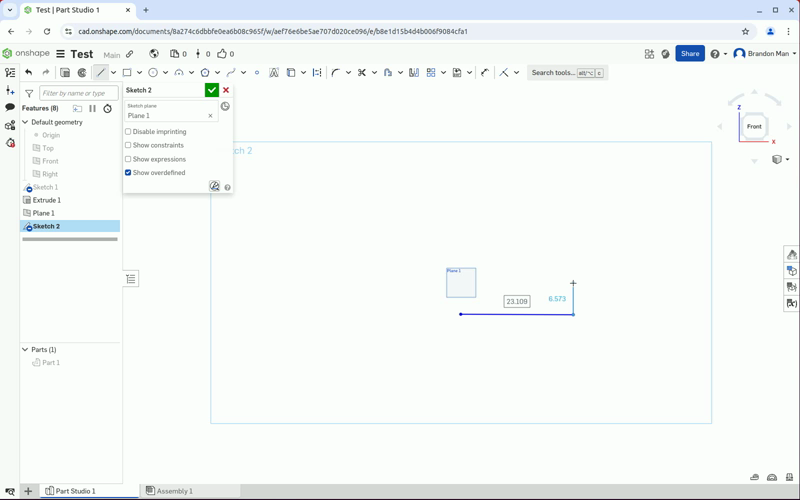
key_up(shift)
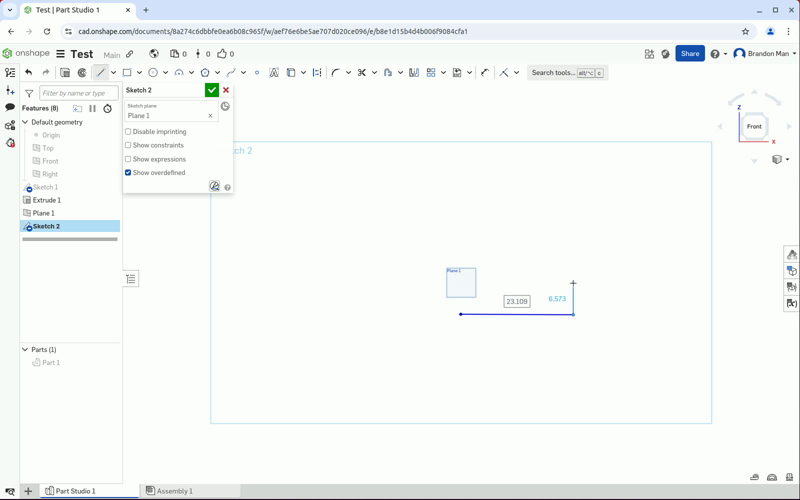
key_down(shift)
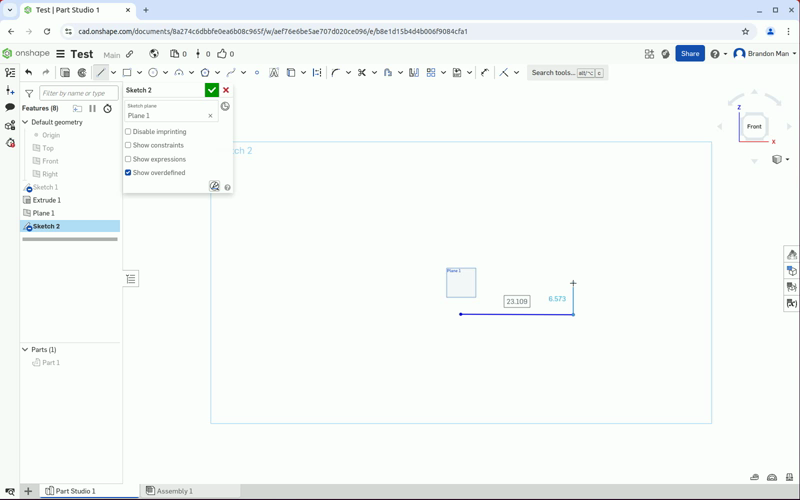
mouse_move(573, 218)
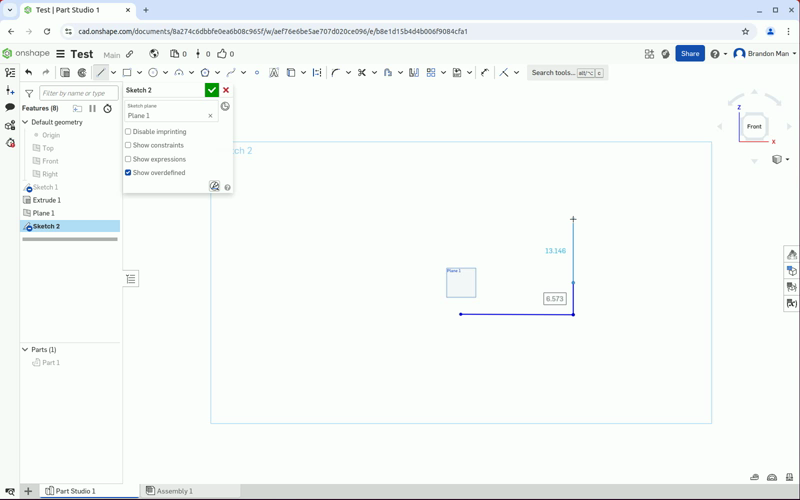
click(573, 218)
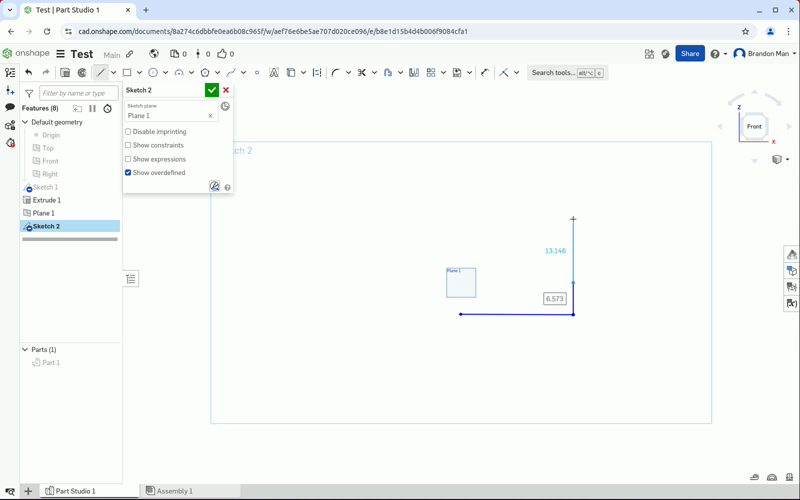
key_up(shift)
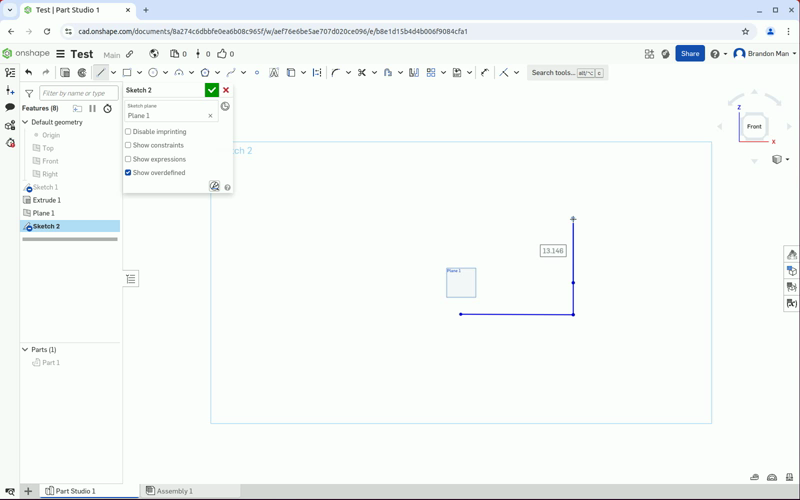
key_down(shift)
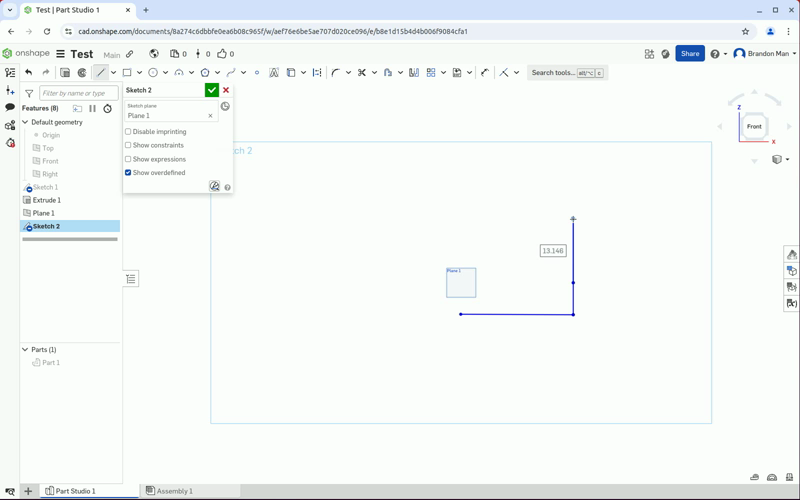
mouse_move(460, 218)
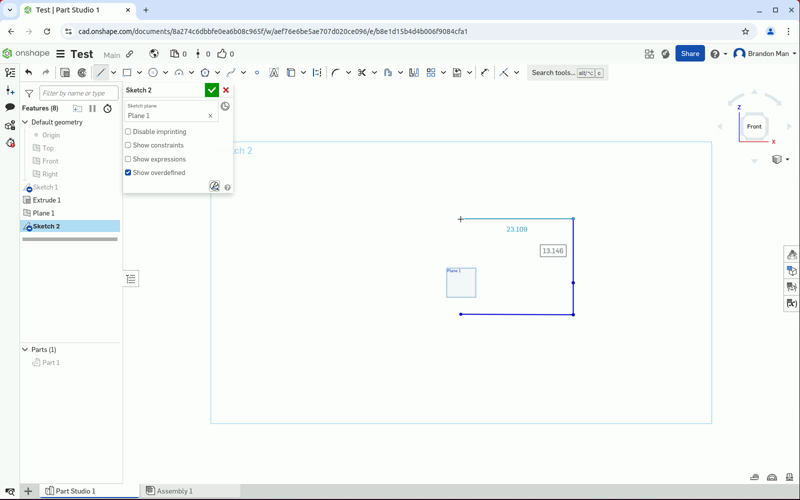
click(460, 218)
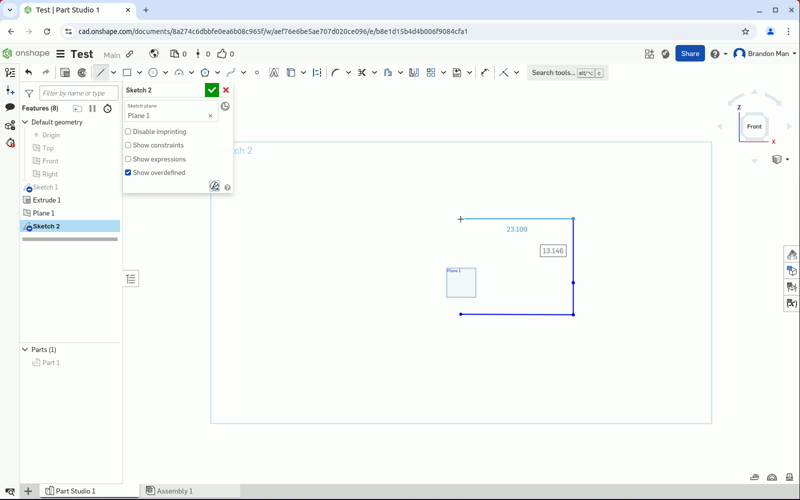
key_up(shift)
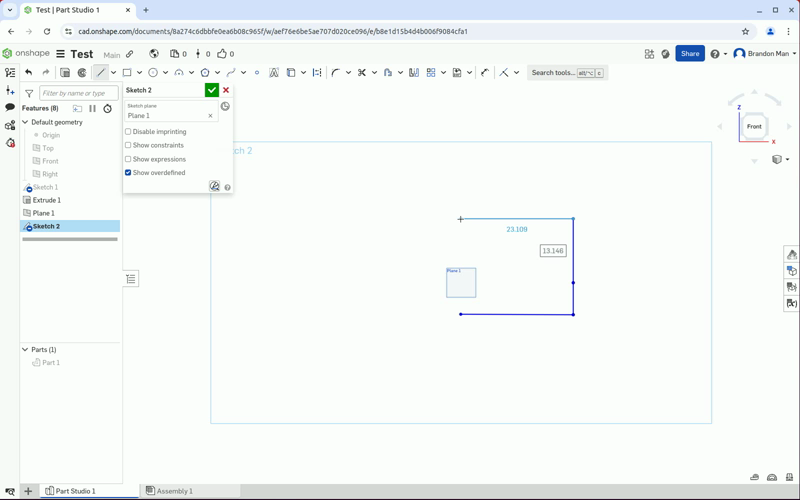
key_down(shift)
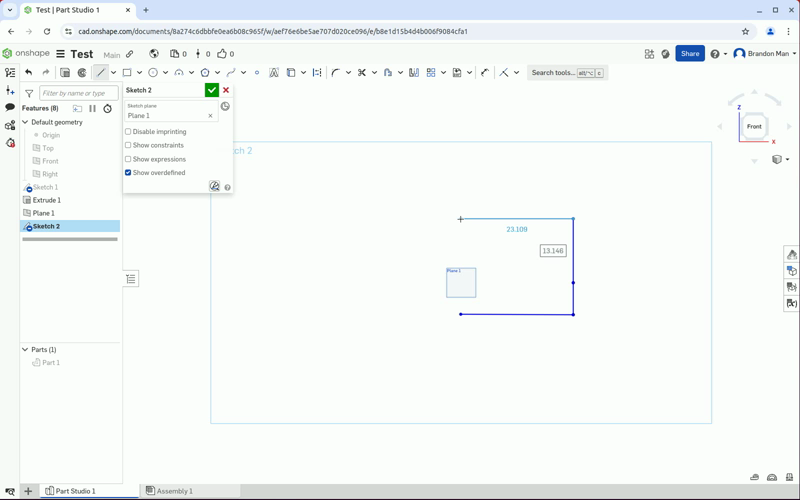
mouse_move(490, 218)
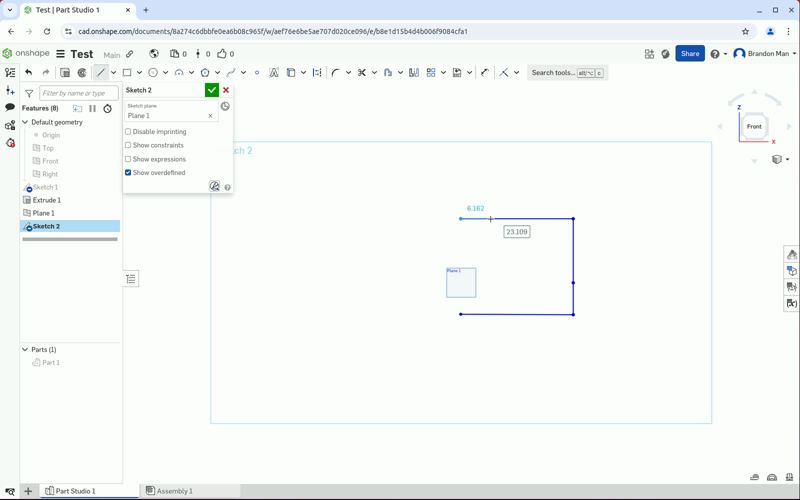
mouse_move(460, 269)
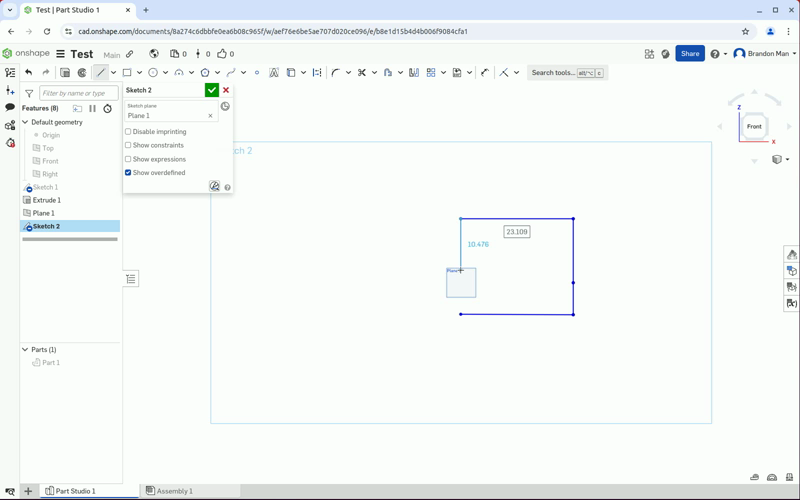
click(460, 269)
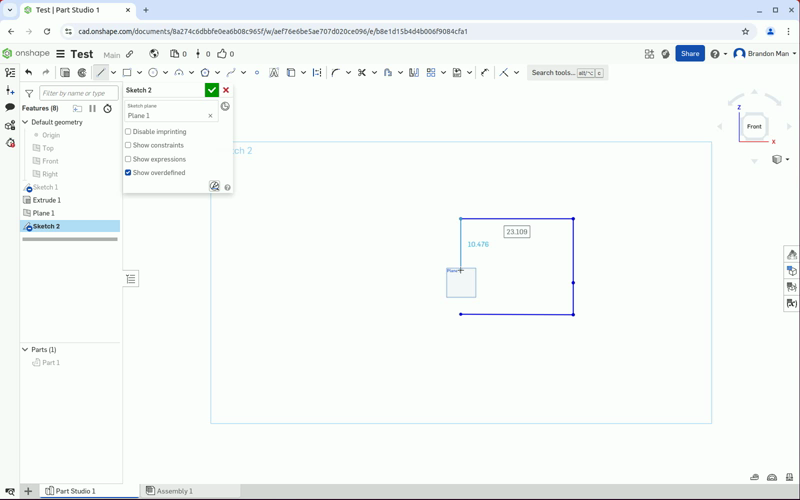
key_up(shift)
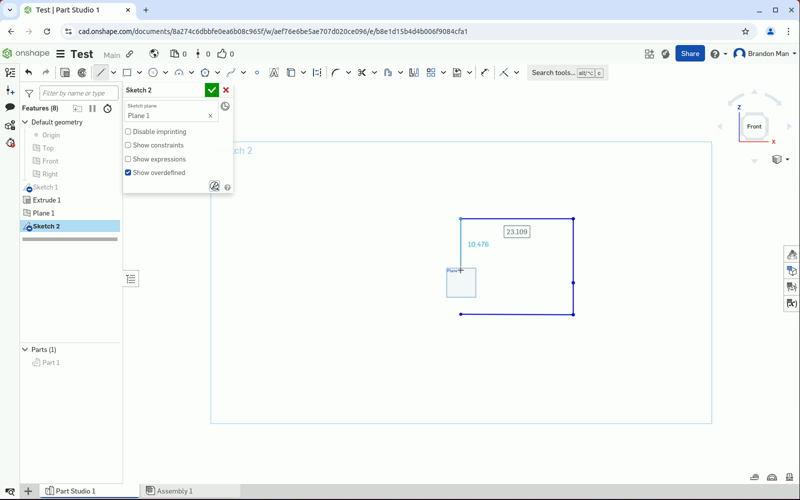
key_down(shift)
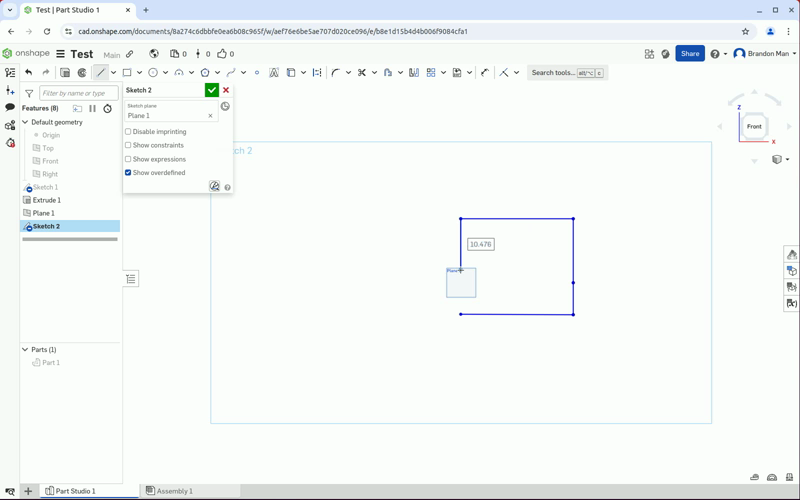
mouse_move(490, 269)
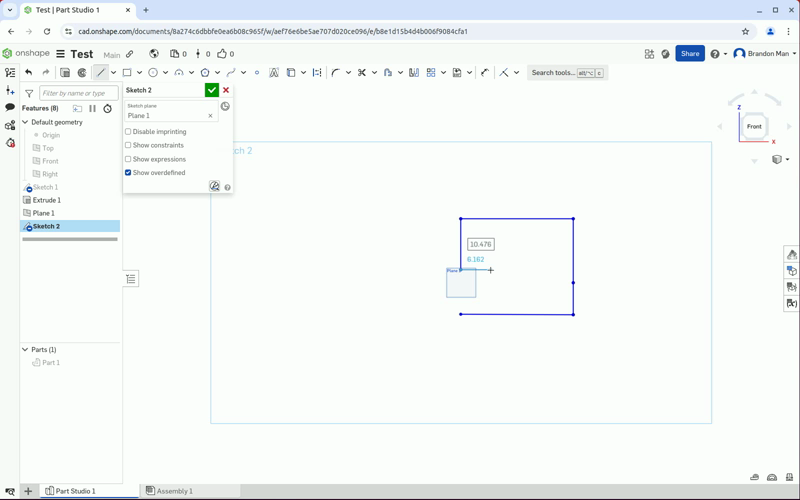
mouse_move(460, 282)
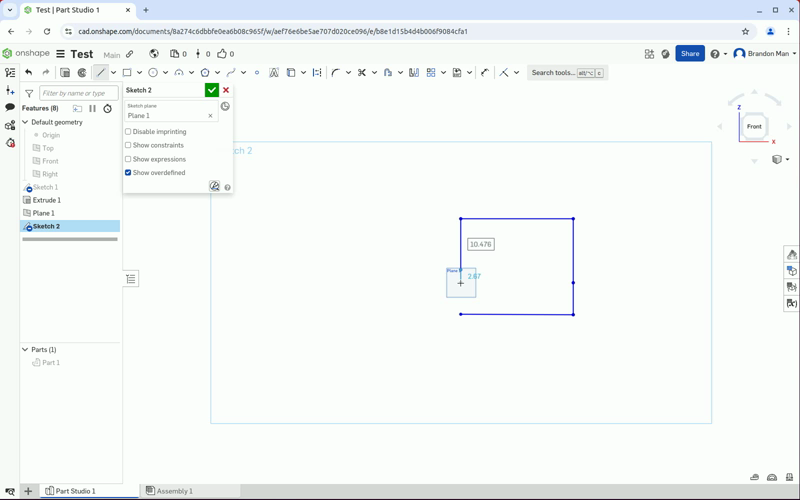
click(460, 282)
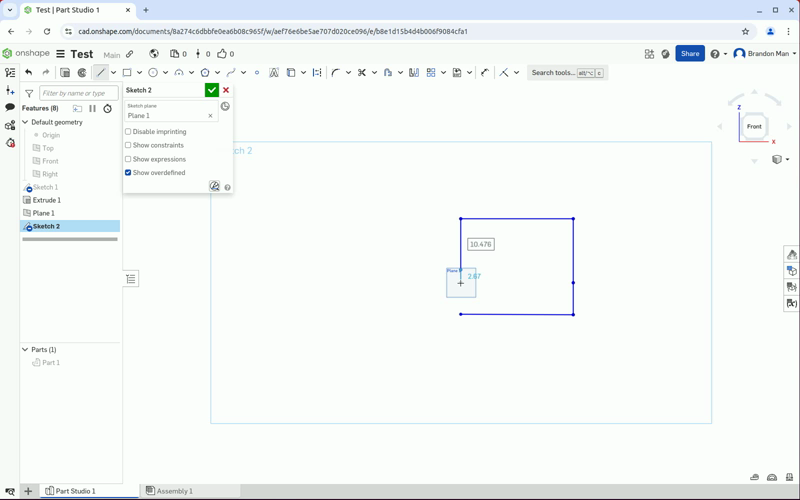
key_up(shift)
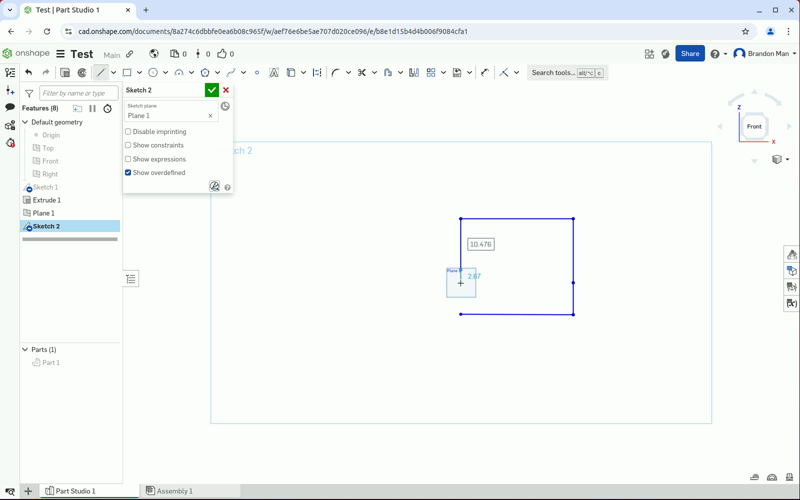
mouse_move(490, 282)
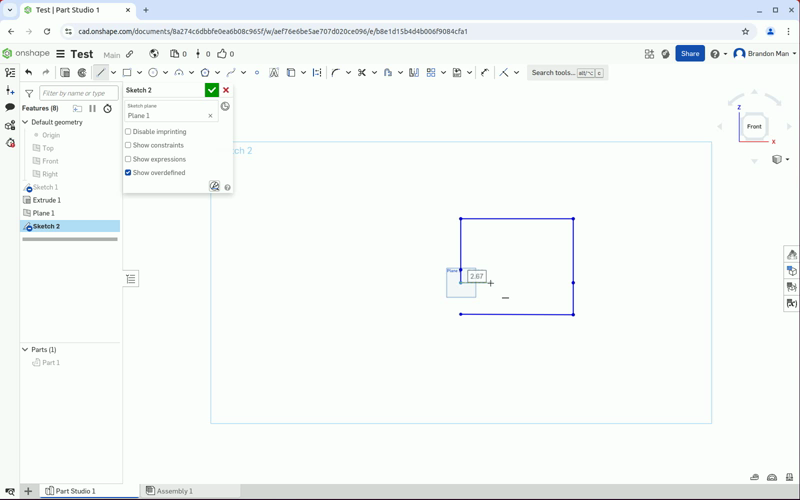
key_down(shift)
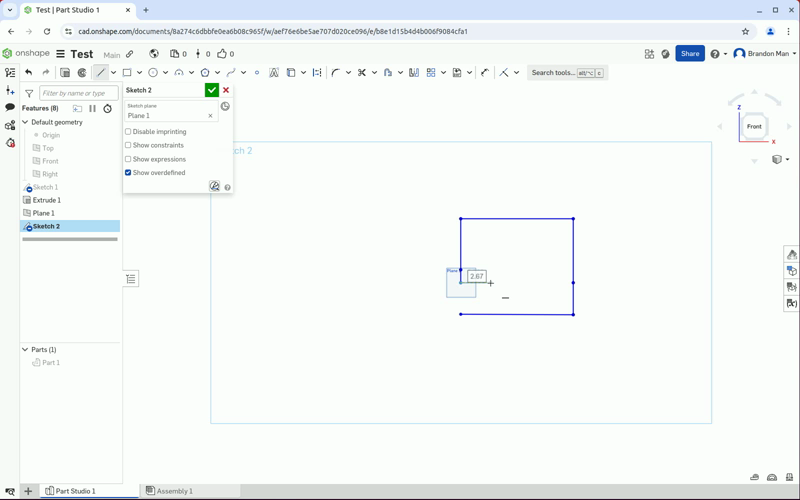
mouse_move(460, 314)
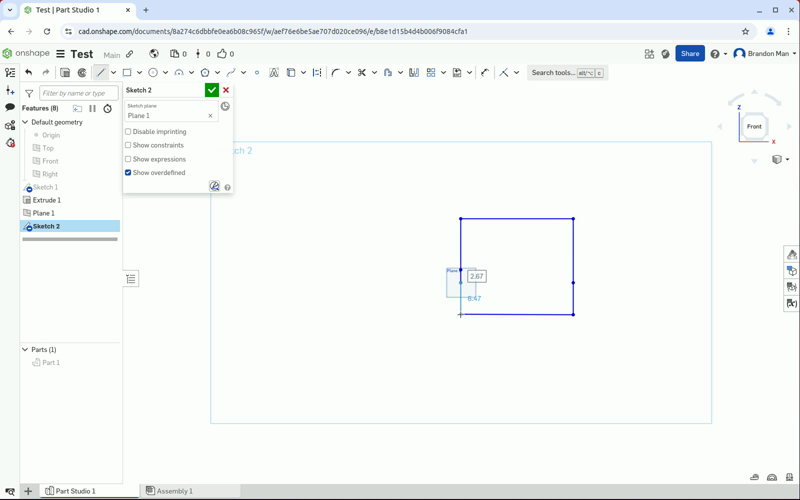
key_up(shift)
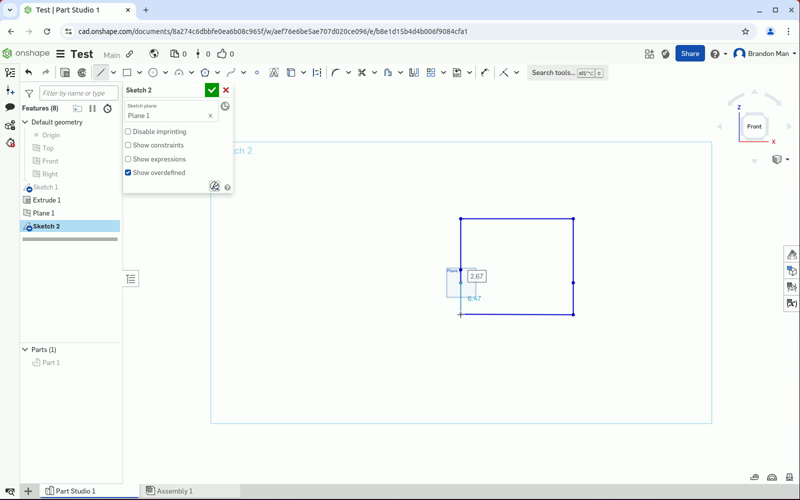
click(460, 314)
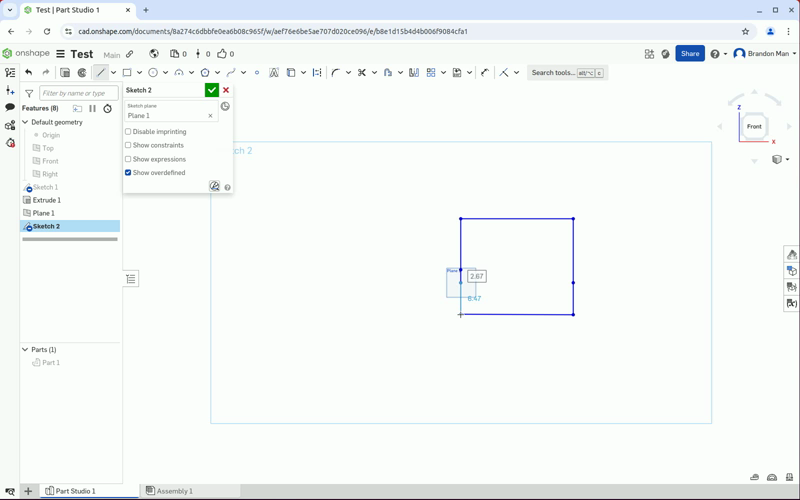
key(esc)
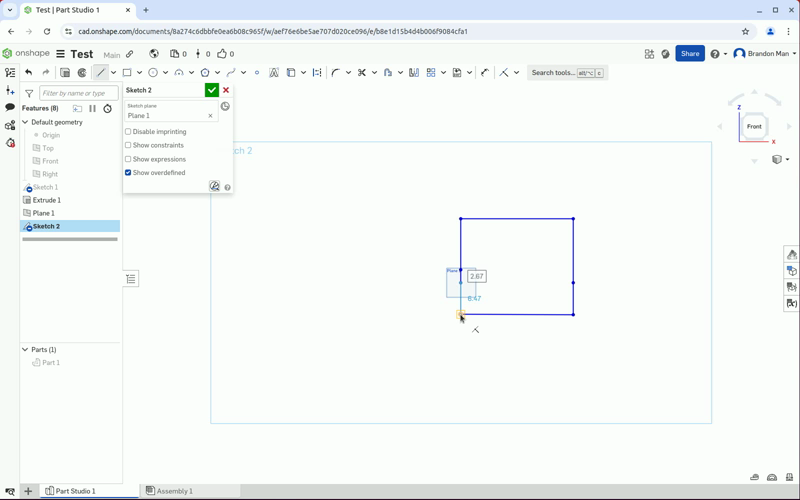
mouse_move(512, 287)
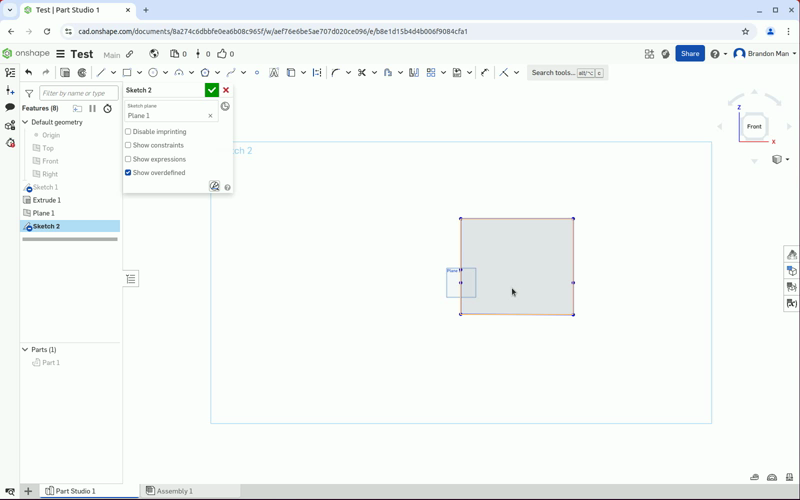
click(512, 287)
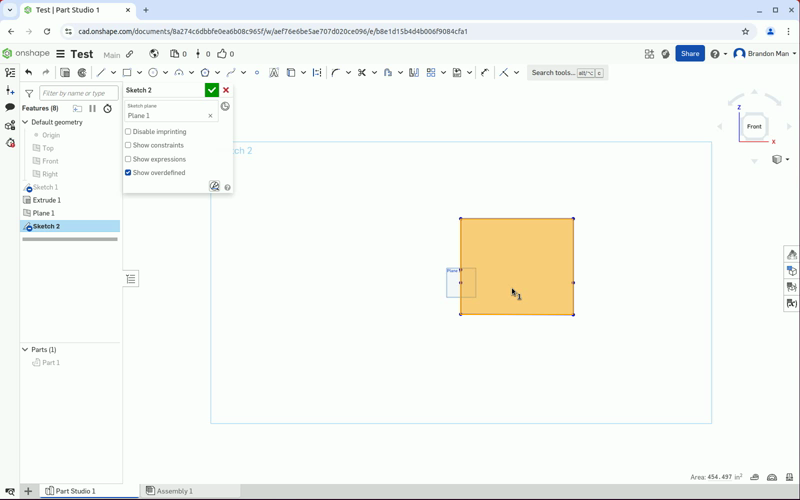
mouse_move(73, 352)
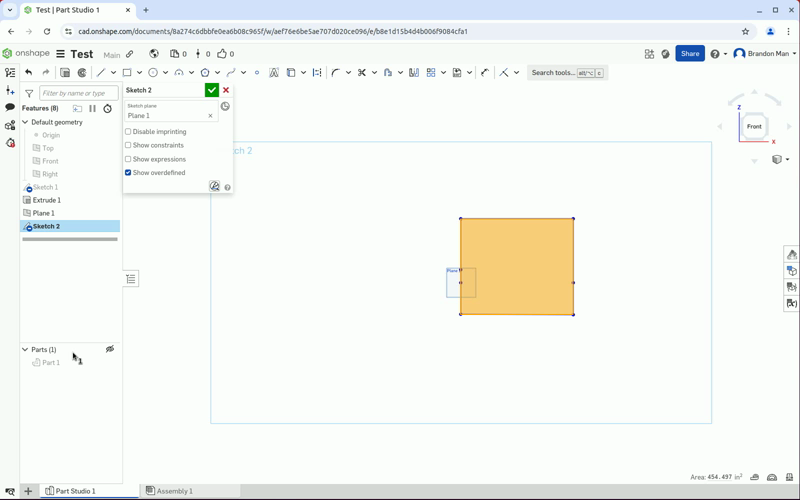
key(shift+y)
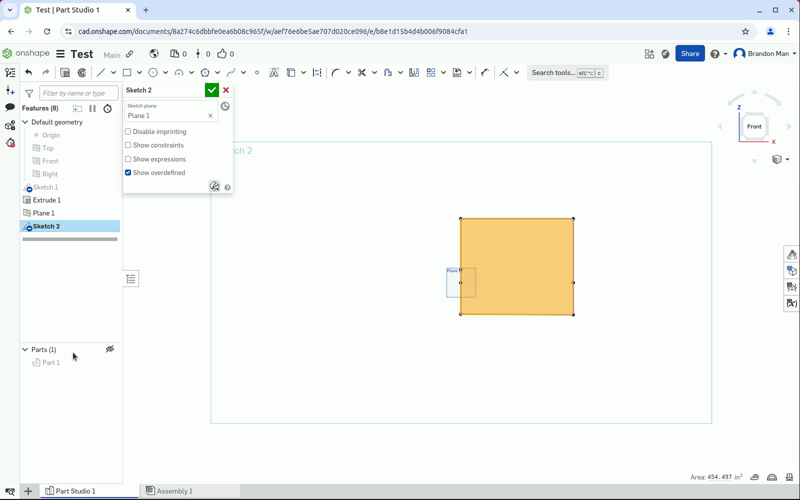
key(shift+e)
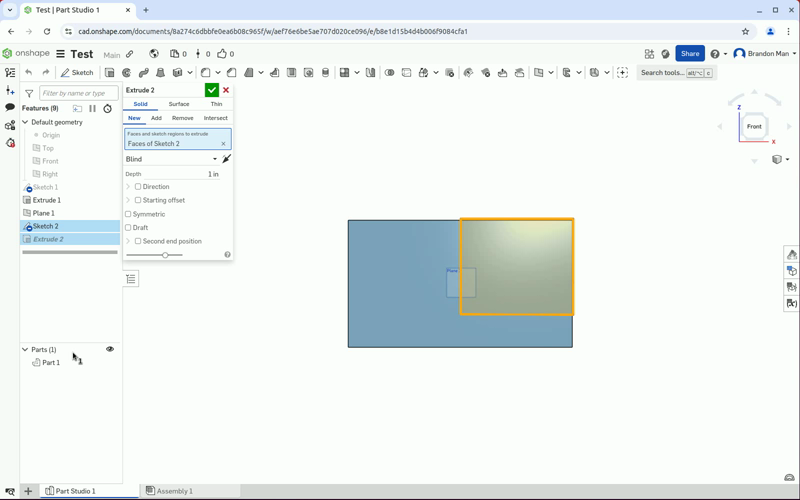
mouse_move(143, 106)
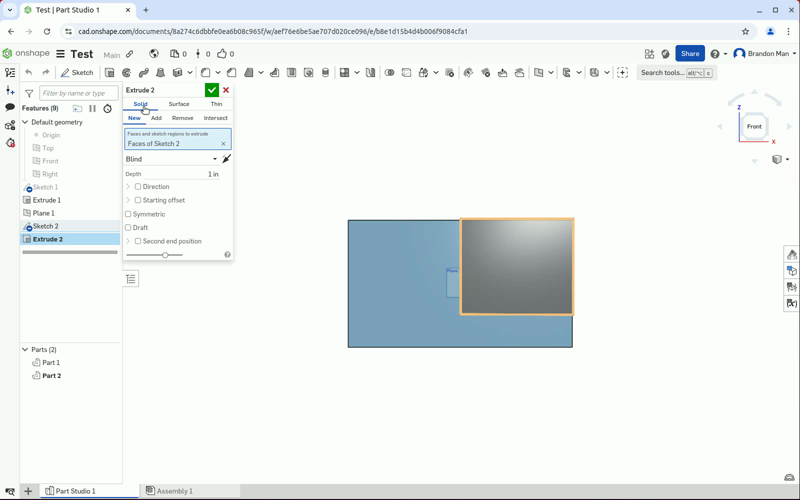
click(143, 106)
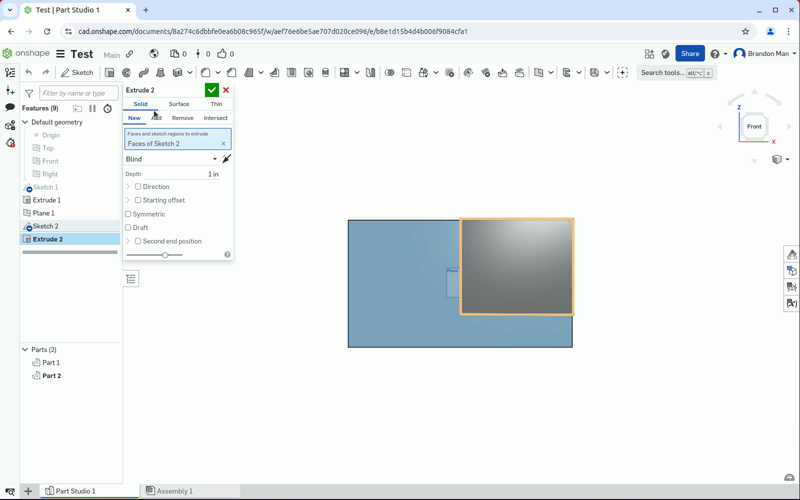
mouse_move(186, 120)
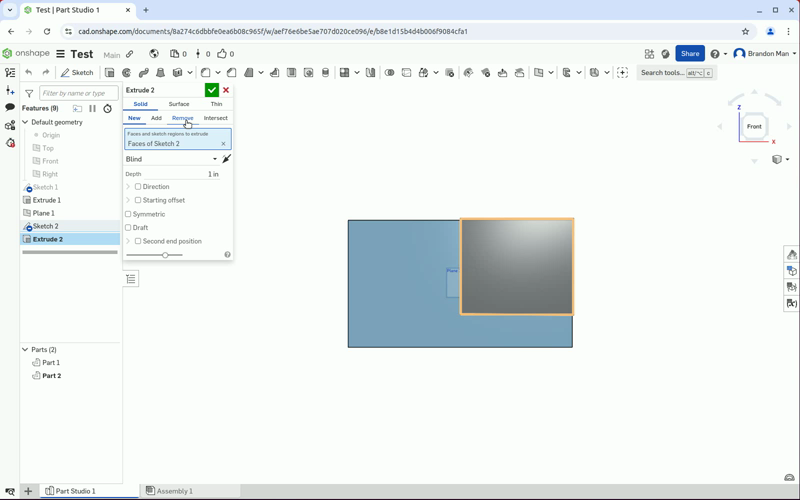
click(186, 120)
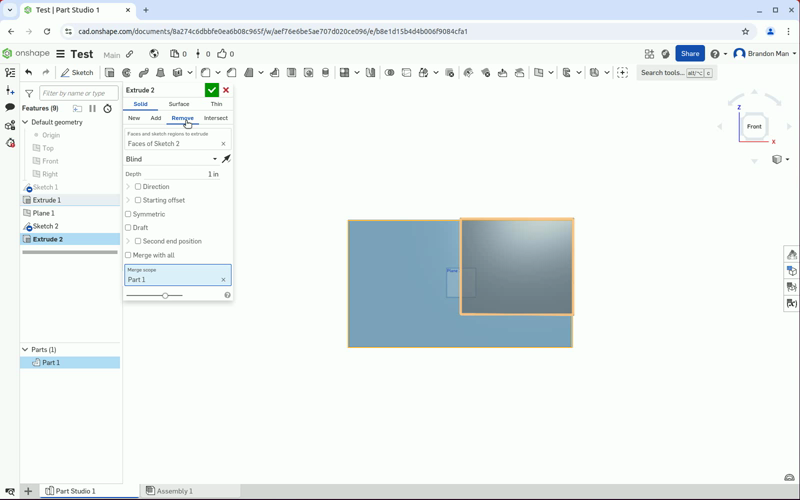
key(tab, 4)
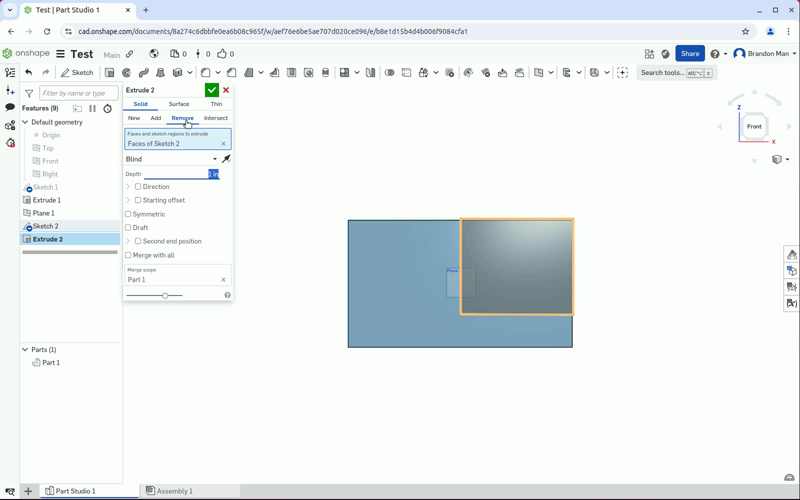
text(13.239)
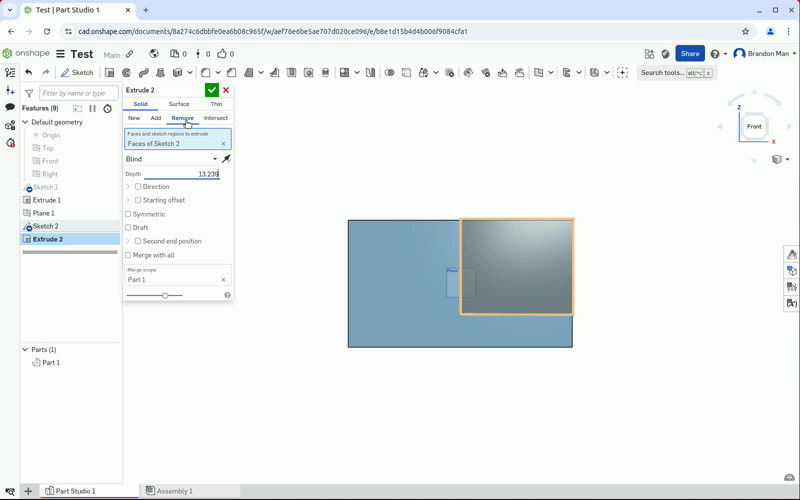
key(tab, 6)
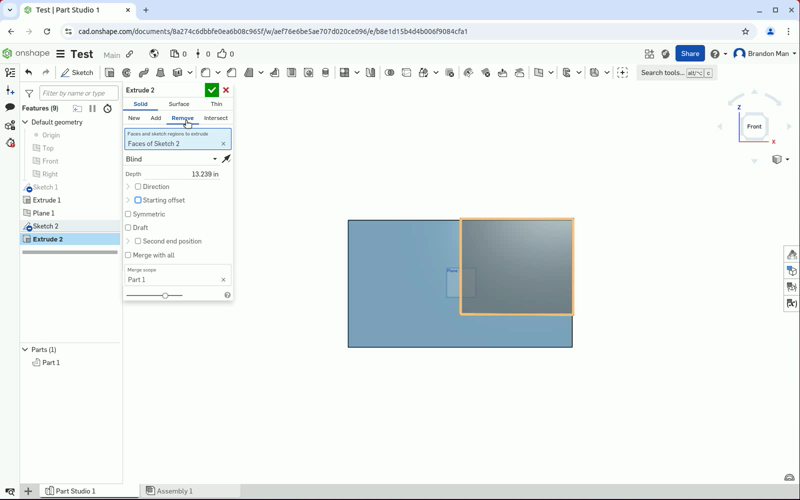
key(space)
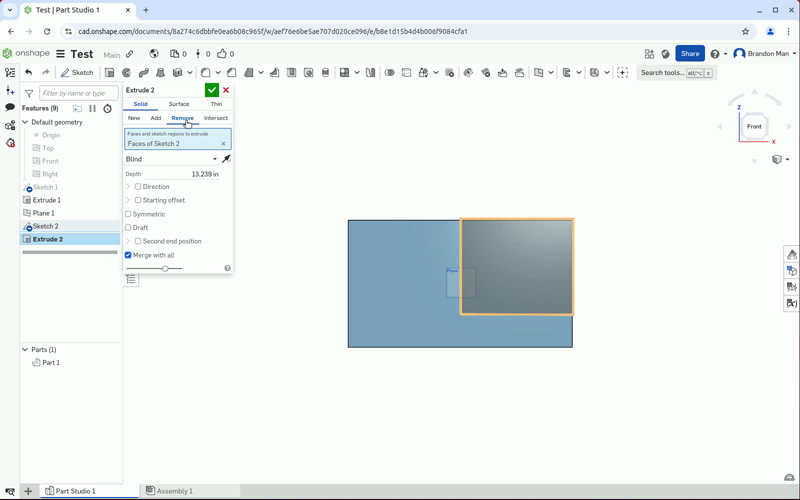
key(enter)
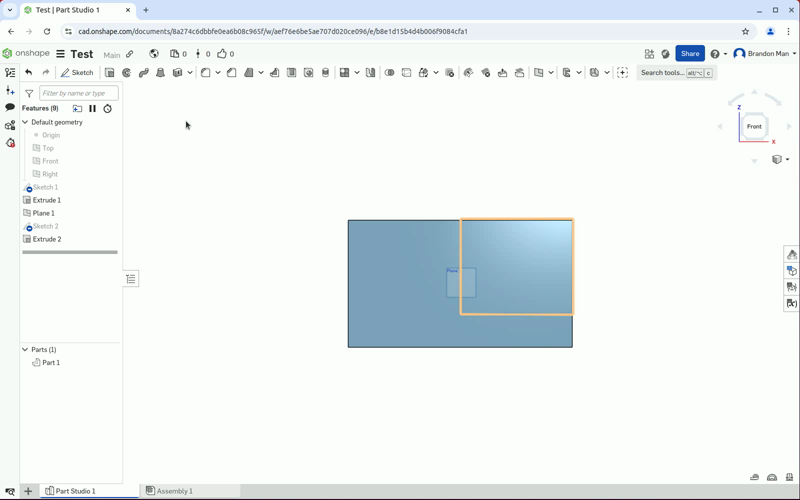
key(shift+h)
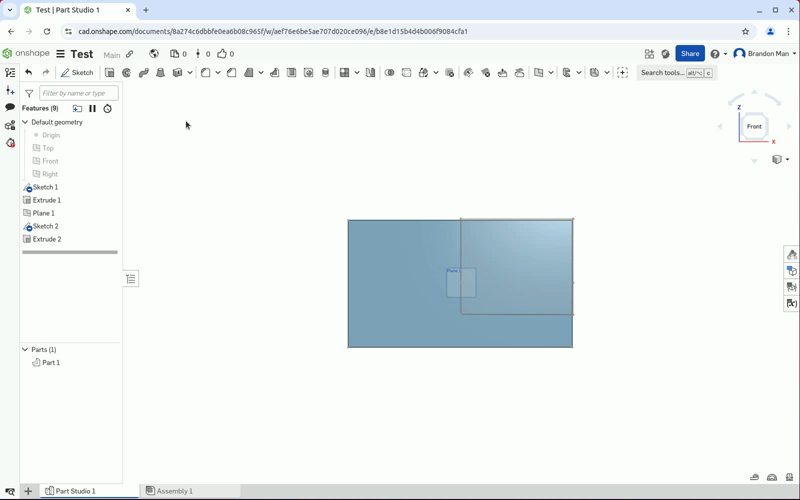
key(shift+h)
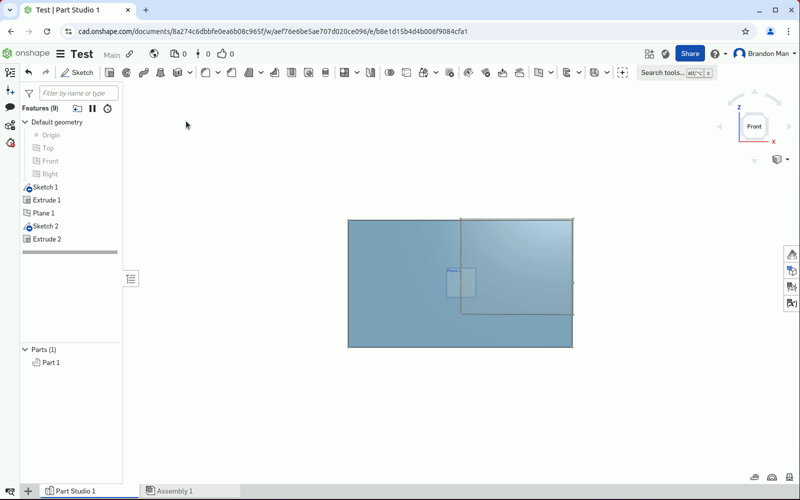
key(shift+7)
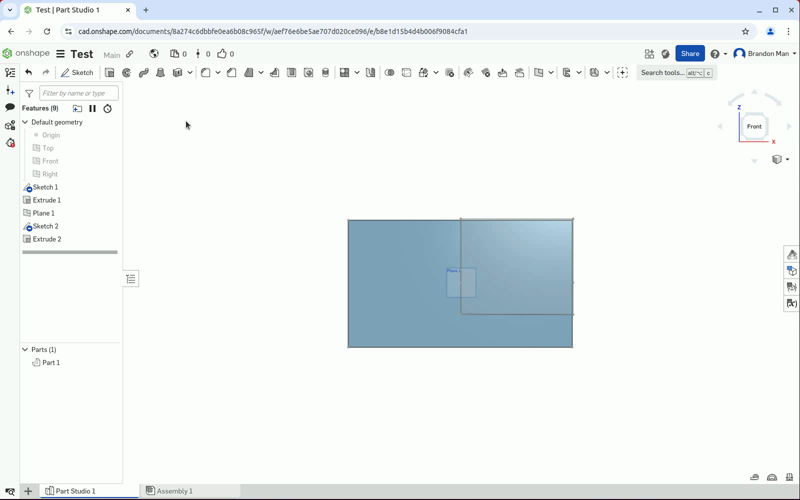
key(left, 2)
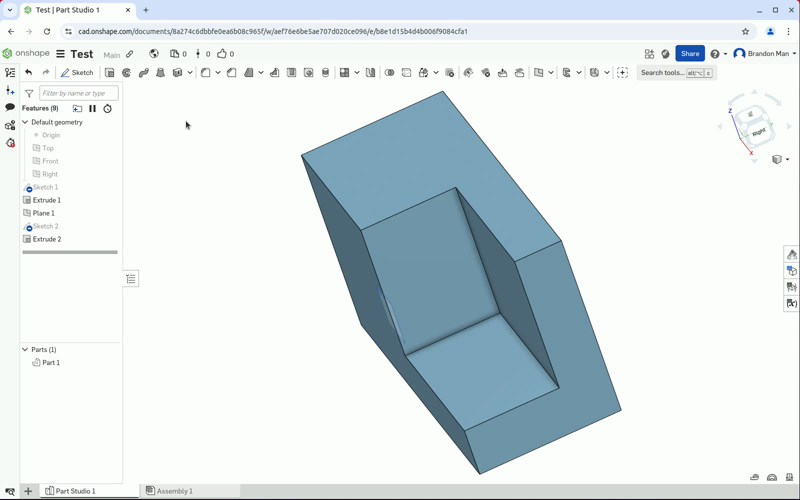
key(down, 2)
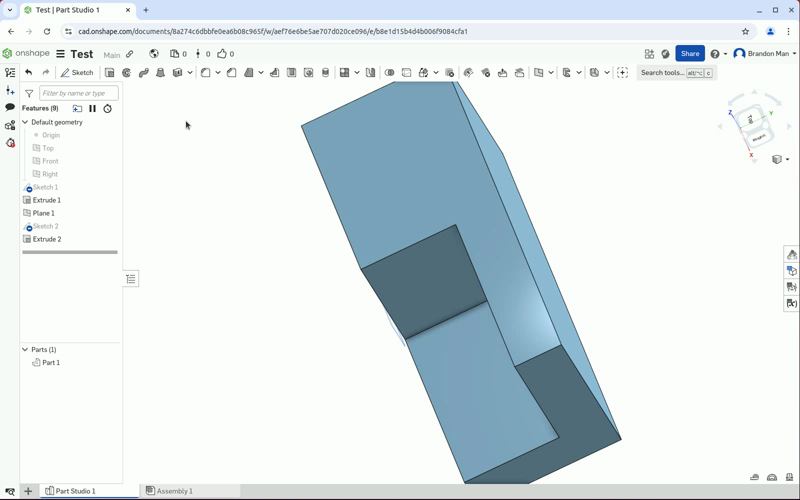
key(up, 2)
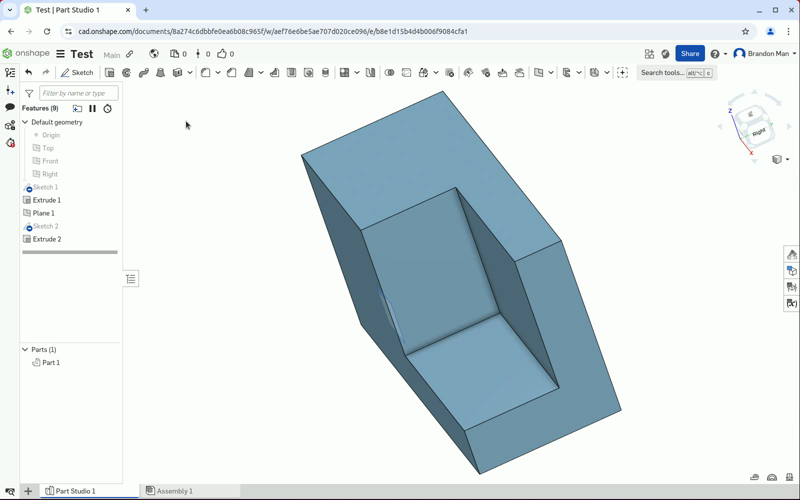
key(right, 2)
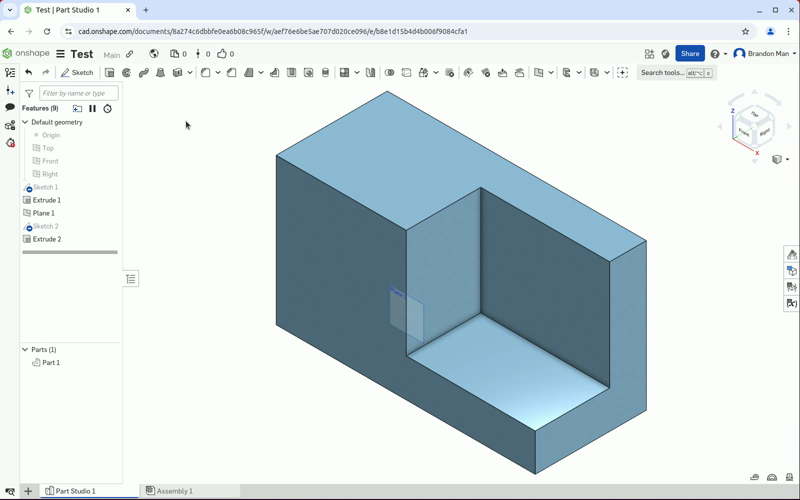
mouse_move(73, 189)
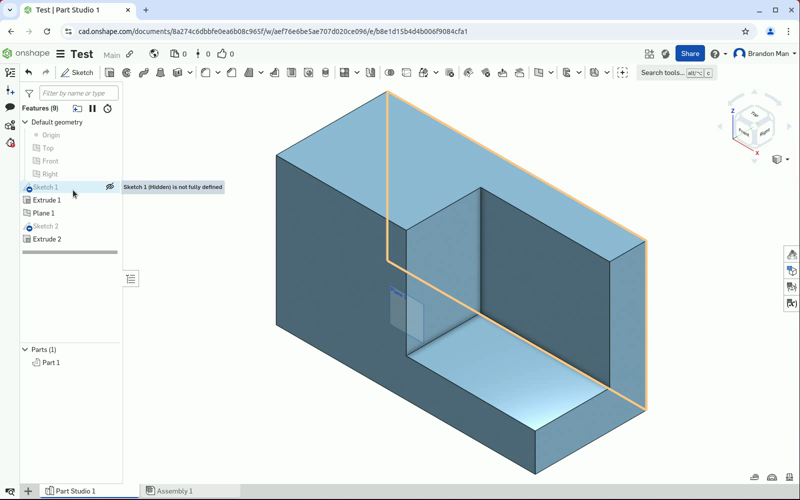
click(73, 189)